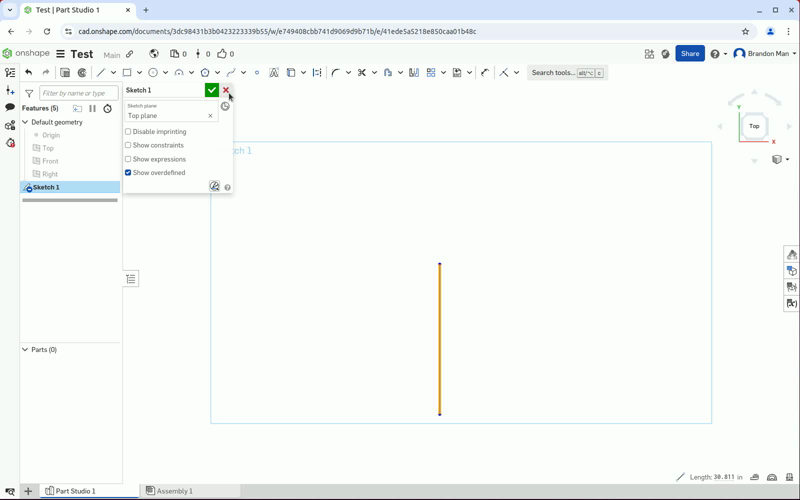
key(shift+h)
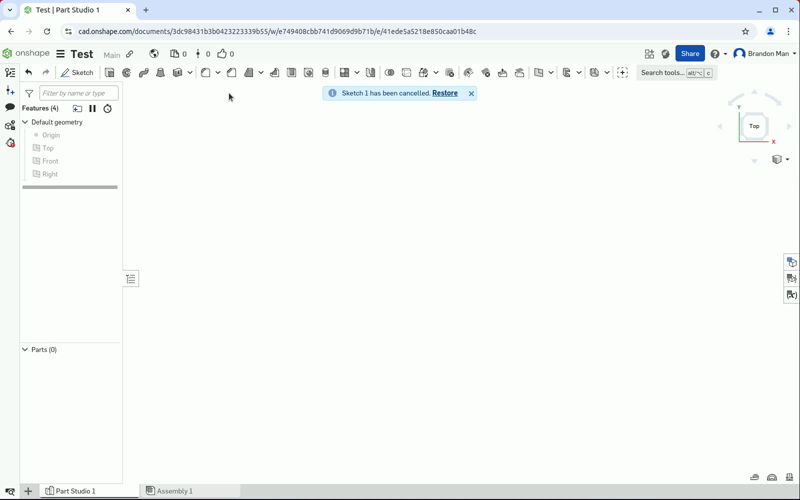
mouse_move(73, 352)
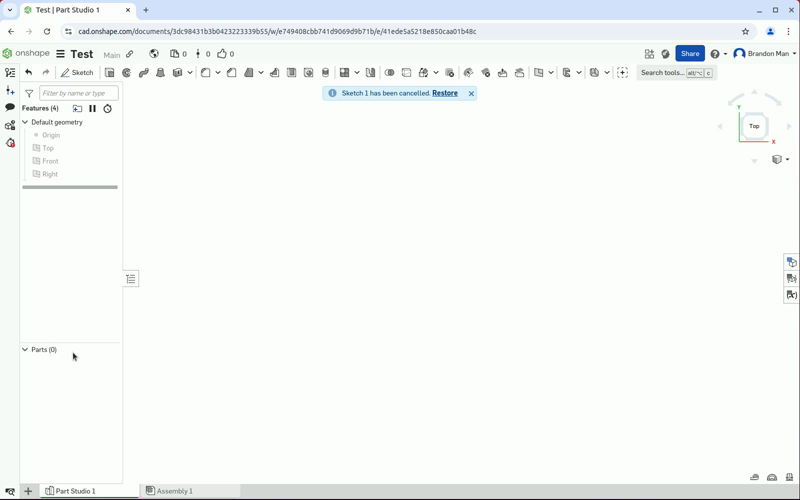
key(y)
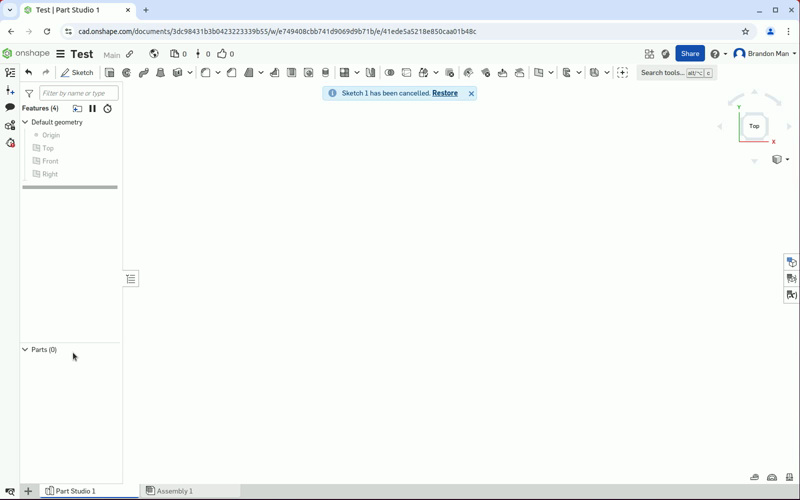
key(shift+p)
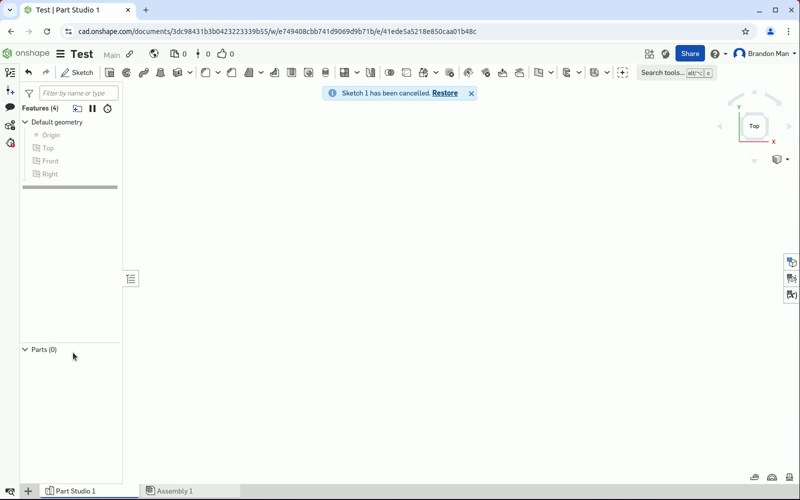
key(space)
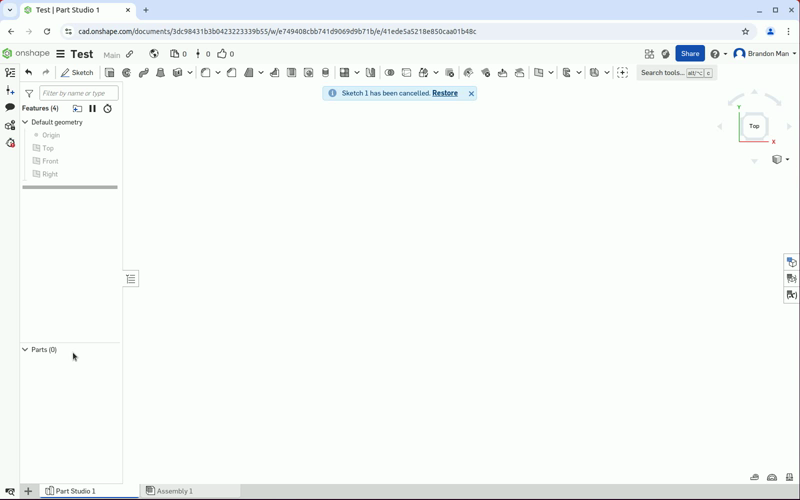
key_down(shift)
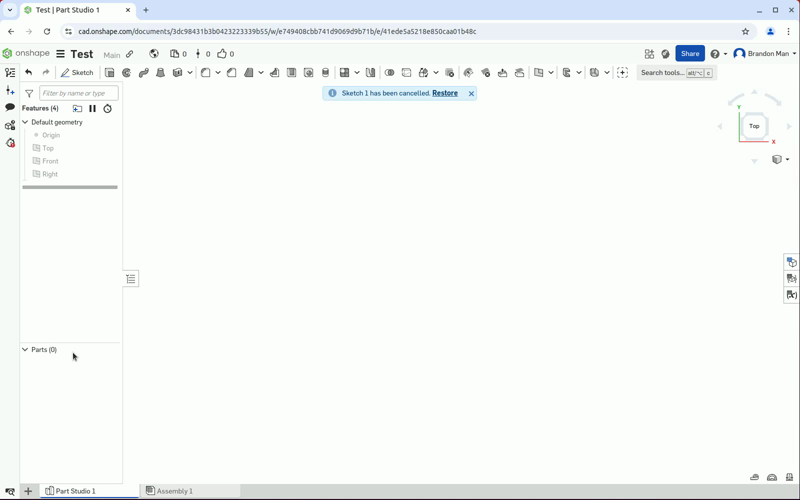
key(up)
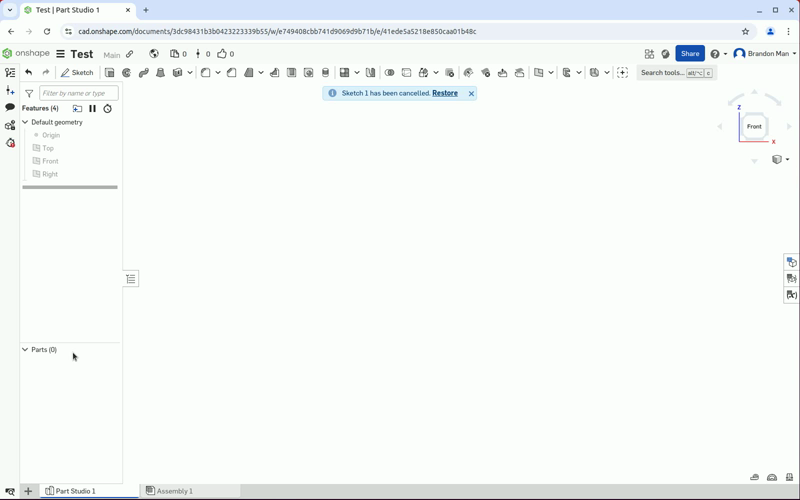
key_up(shift)
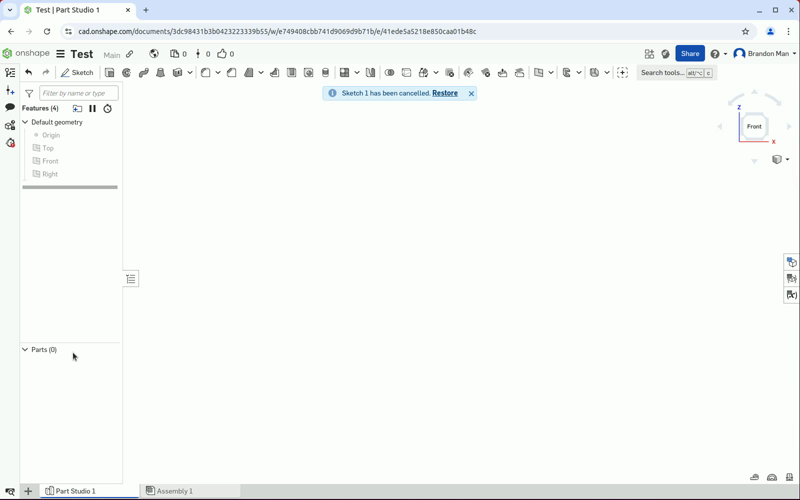
key(space)
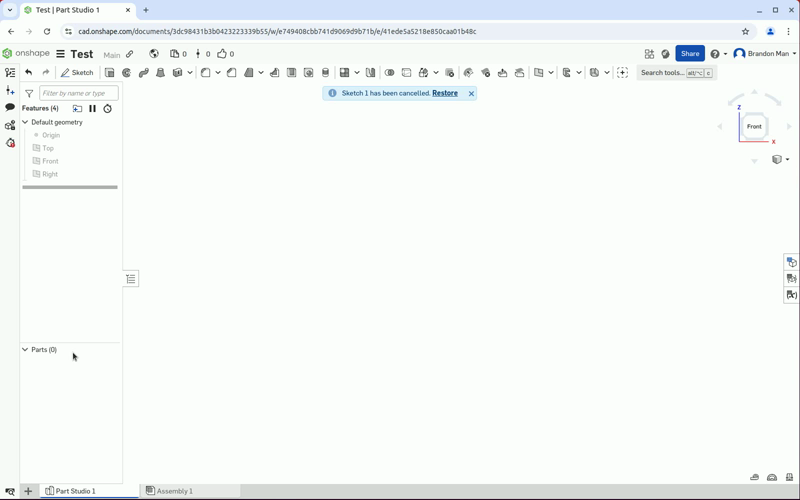
key_down(shift)
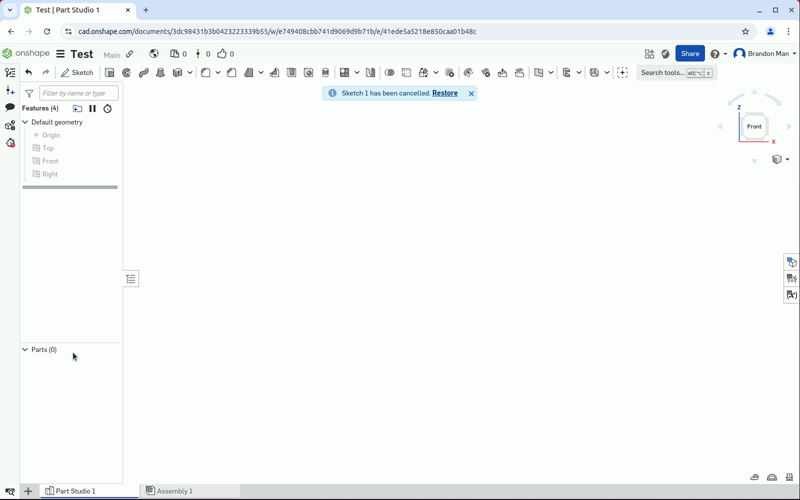
key(left)
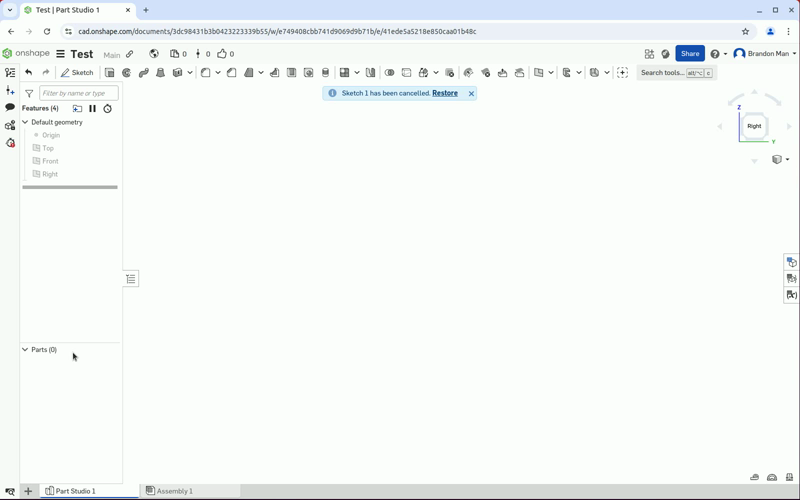
key_up(shift)
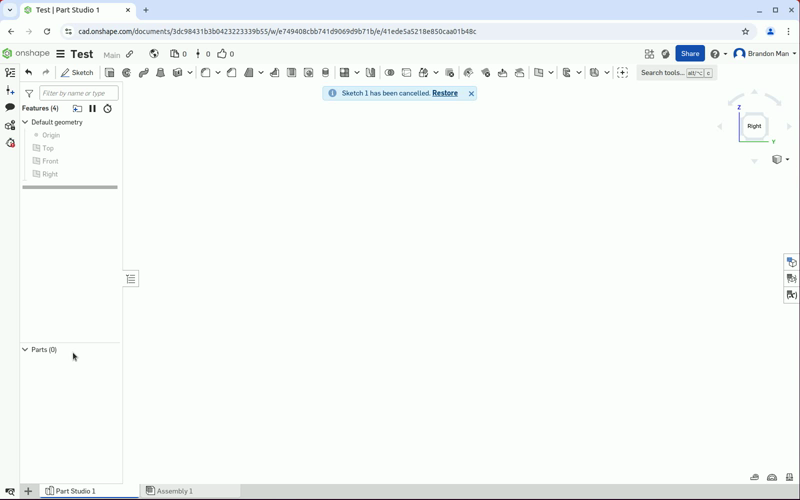
mouse_move(73, 352)
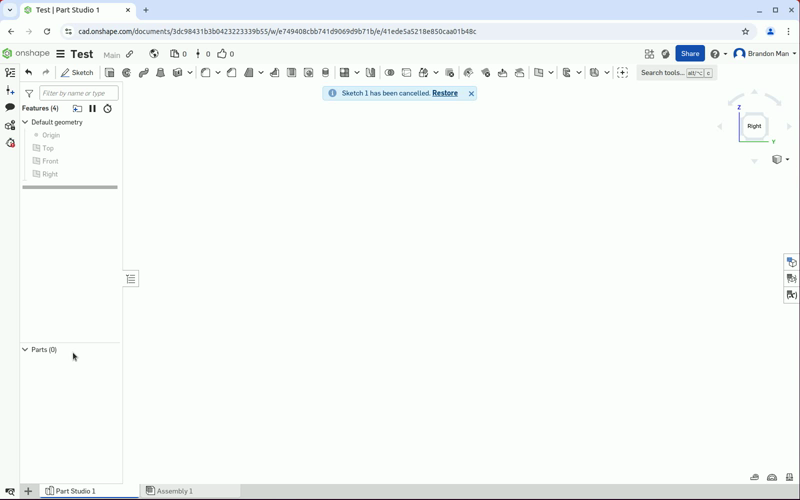
key(shift+y)
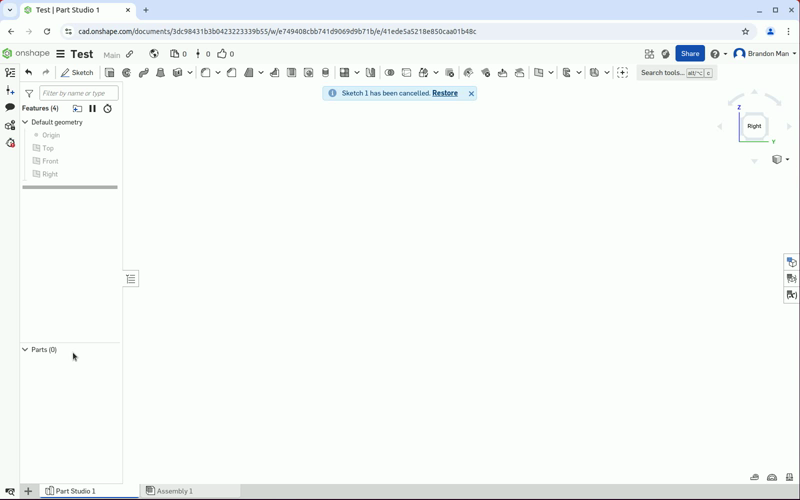
key(shift+s)
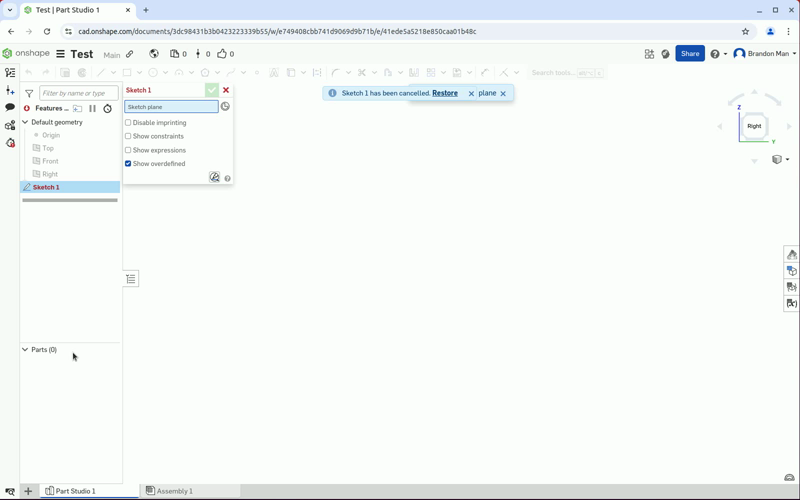
mouse_move(73, 176)
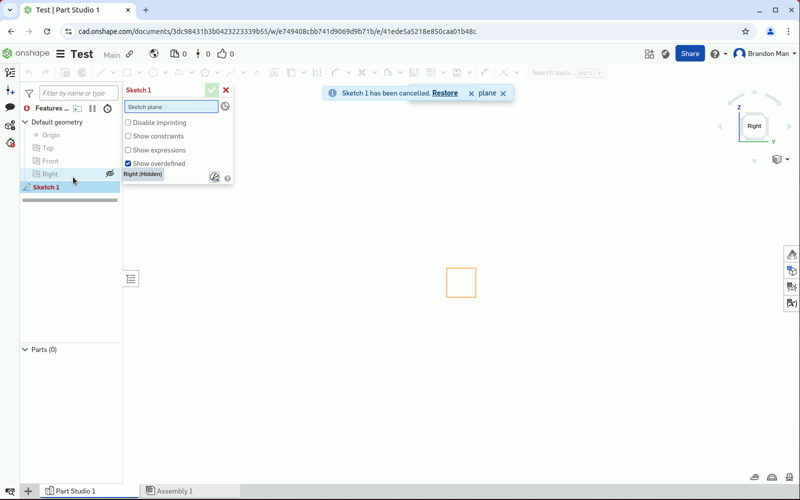
click(73, 176)
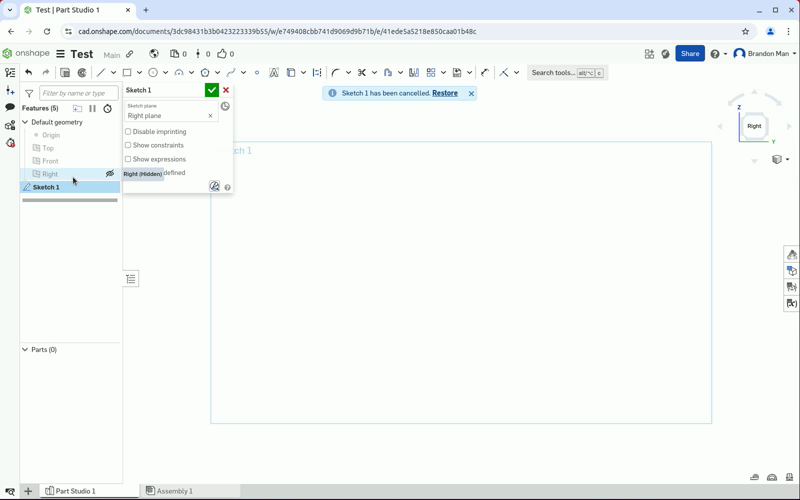
mouse_move(73, 352)
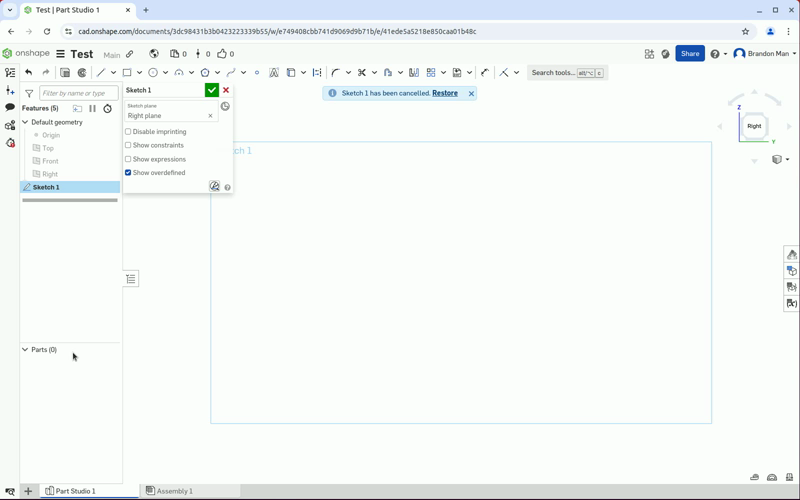
key(y)
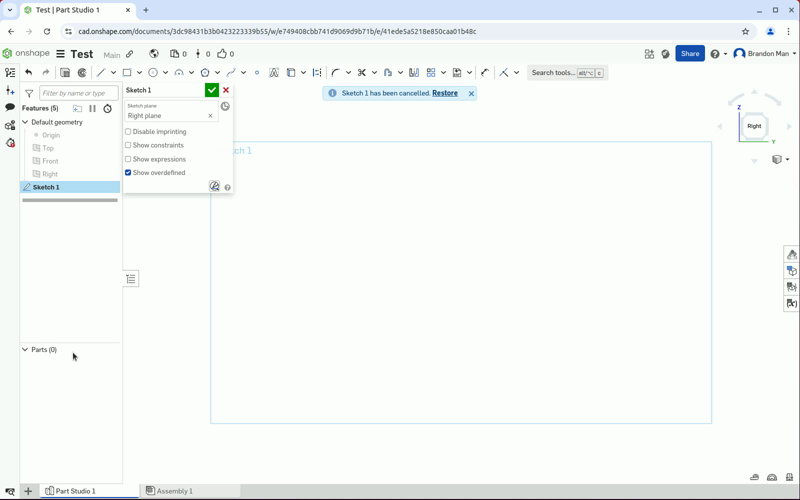
key(l)
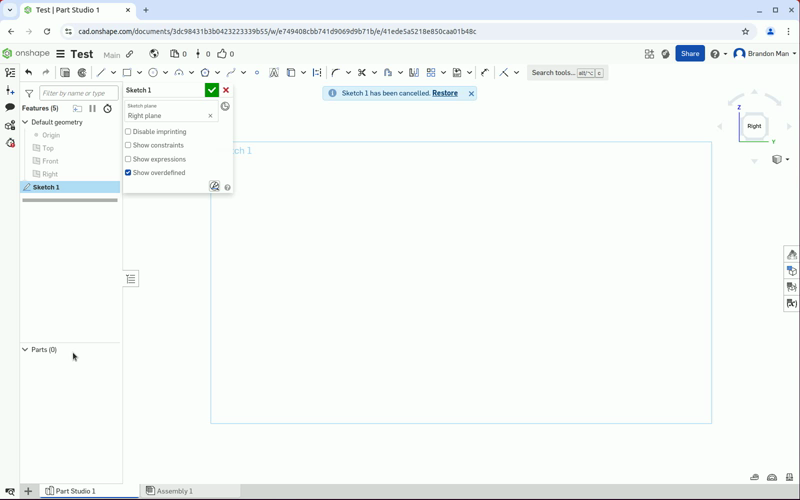
key_down(shift)
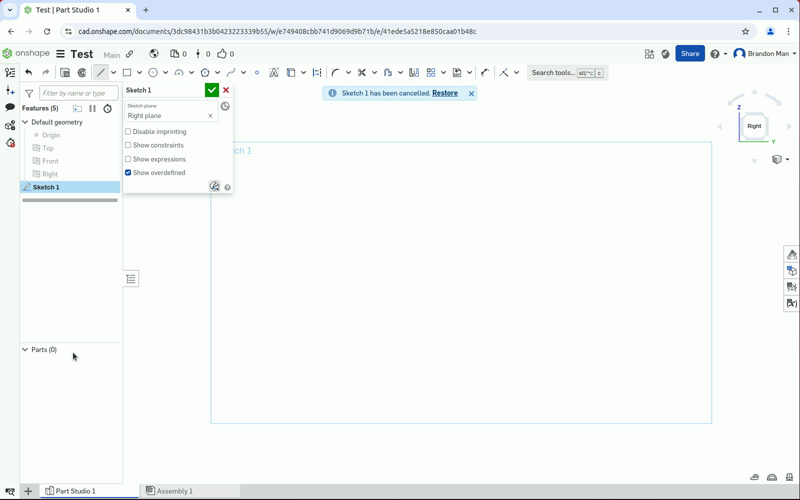
mouse_move(460, 315)
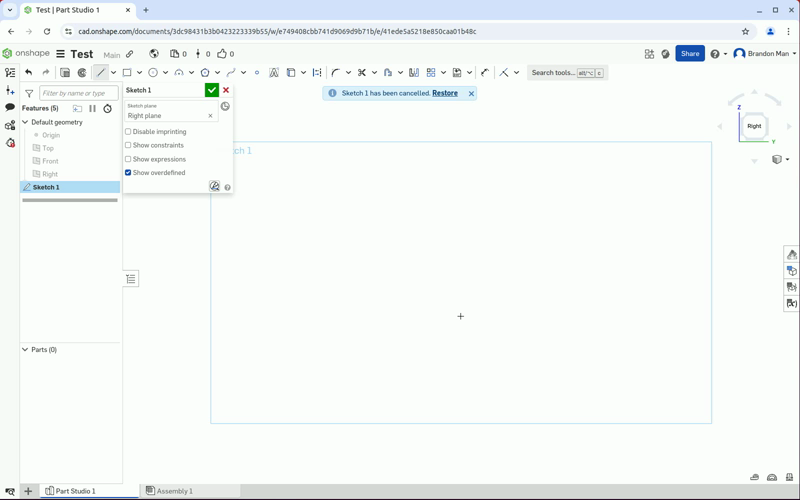
click(460, 315)
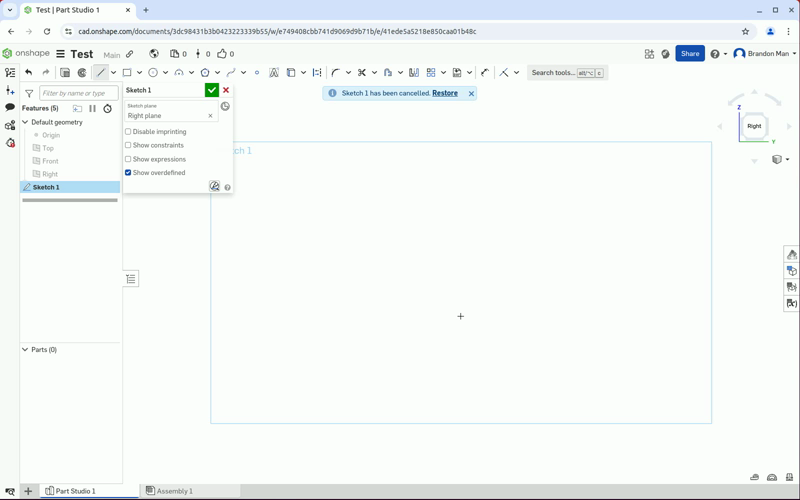
key_up(shift)
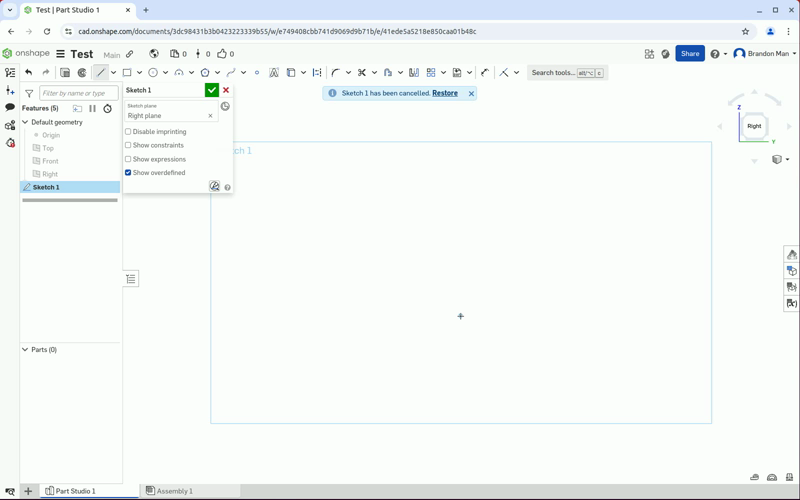
key_down(shift)
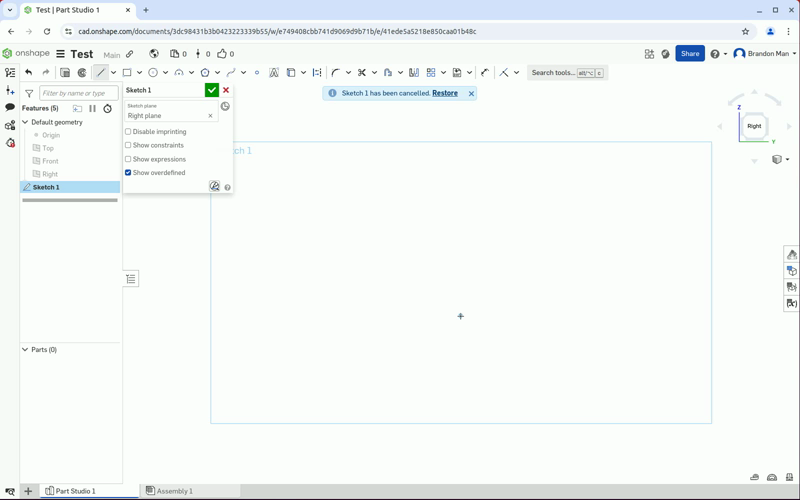
mouse_move(540, 315)
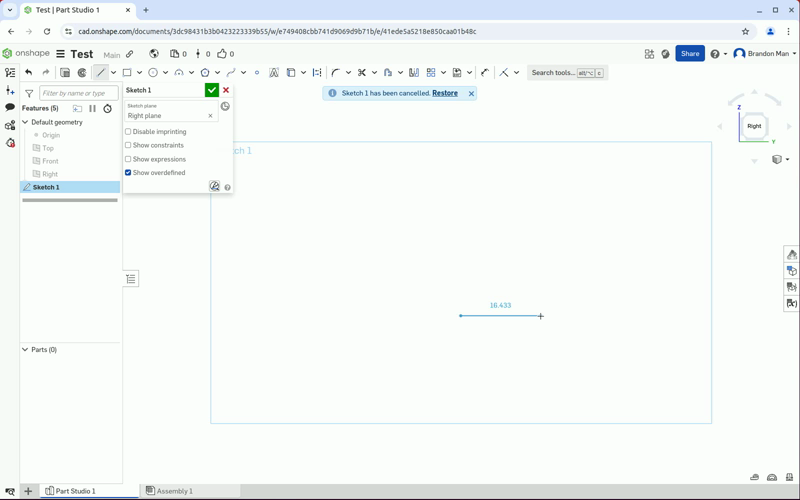
click(540, 315)
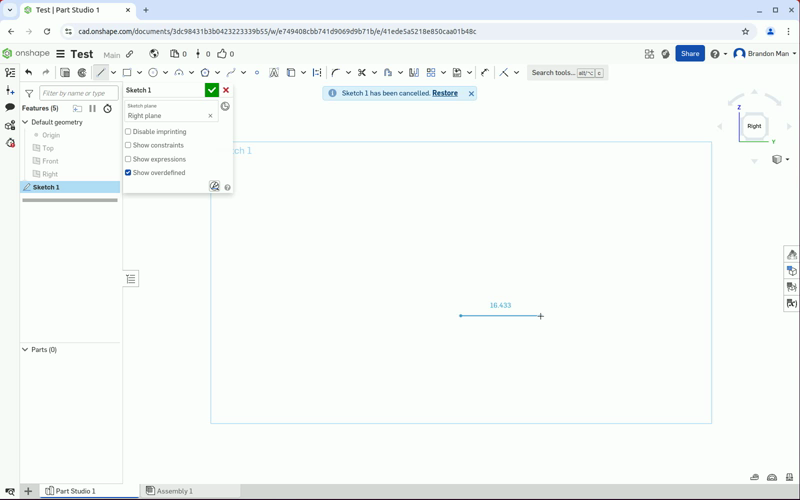
key_up(shift)
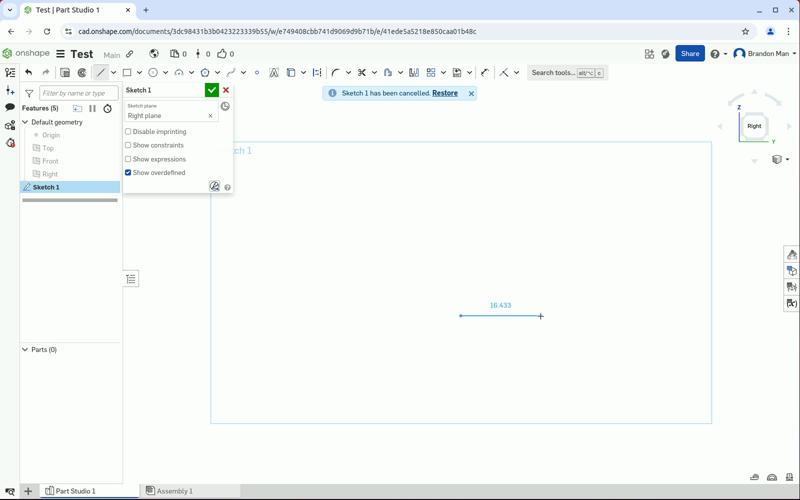
key(esc)
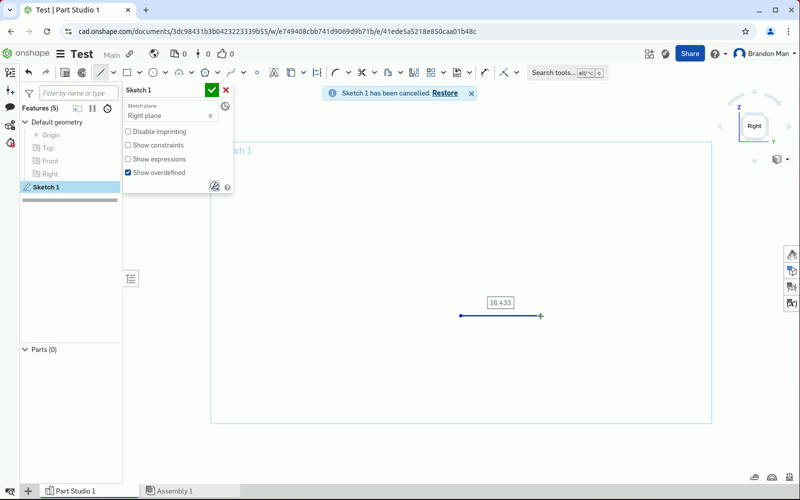
key(a)
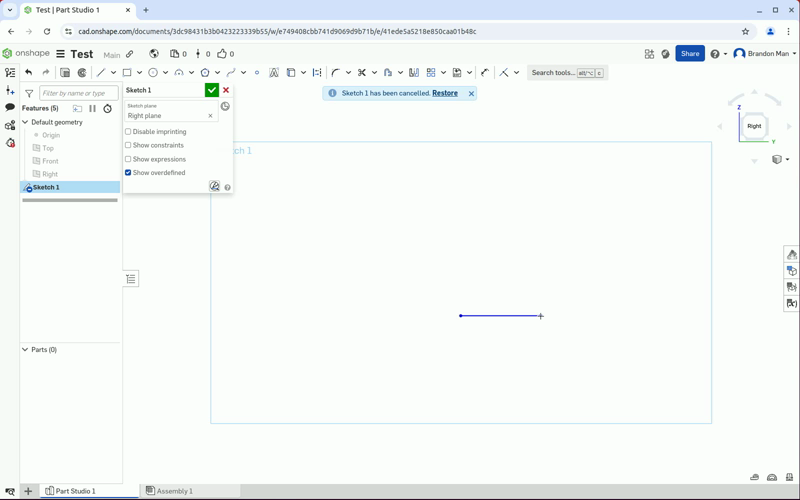
mouse_move(540, 315)
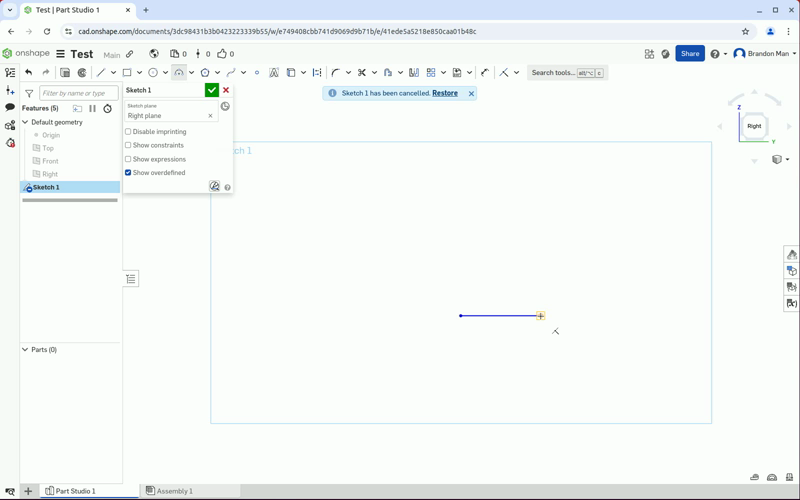
click(540, 315)
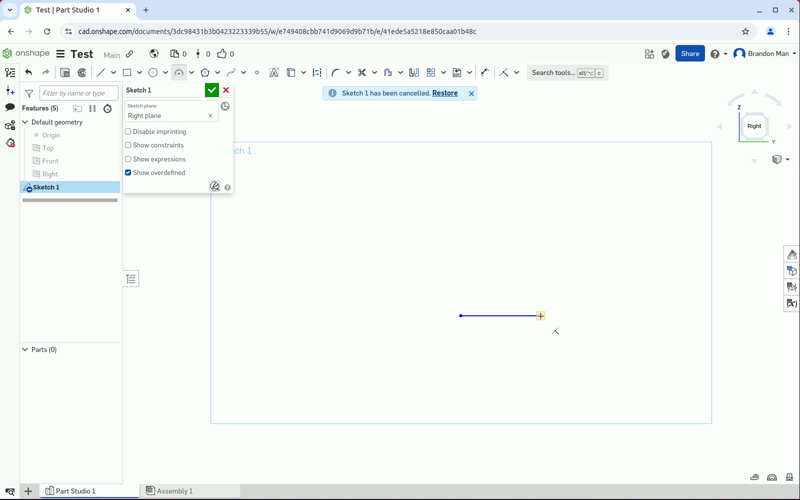
key_down(shift)
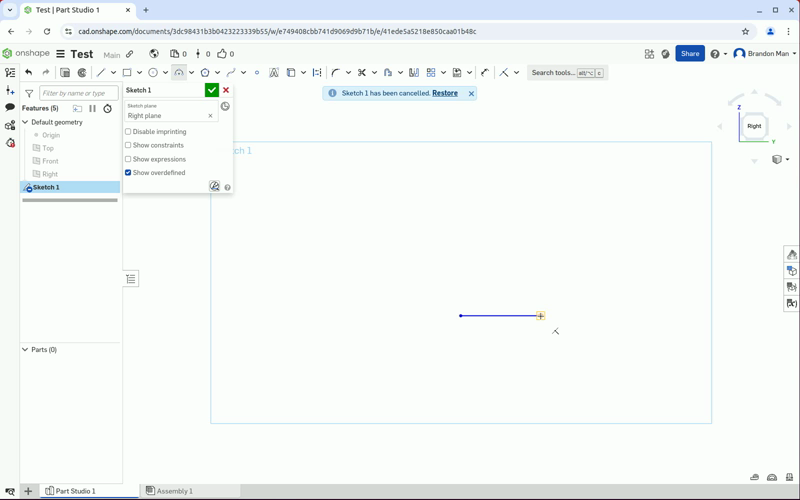
mouse_move(540, 250)
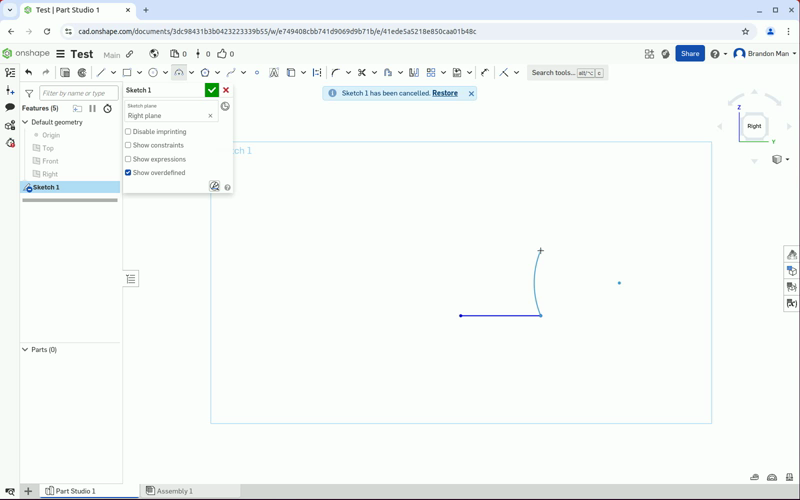
click(540, 250)
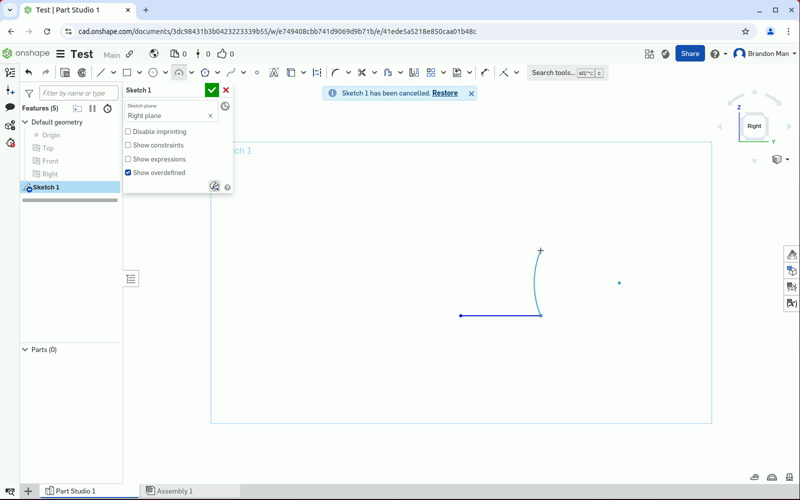
mouse_move(507, 282)
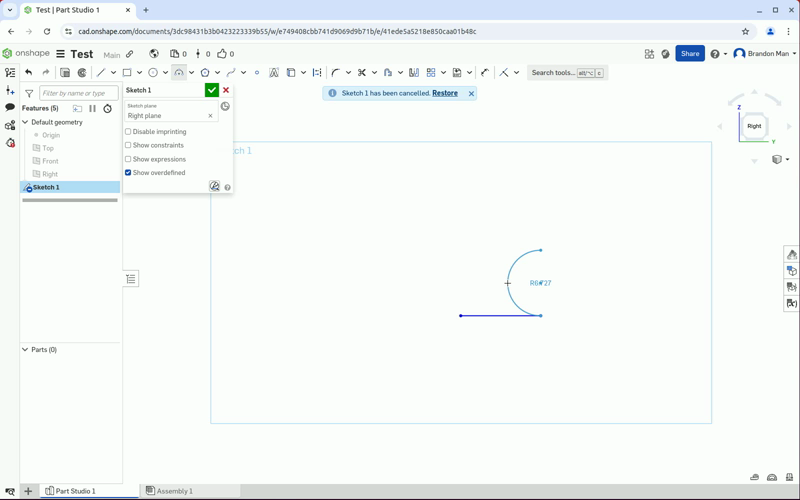
click(507, 282)
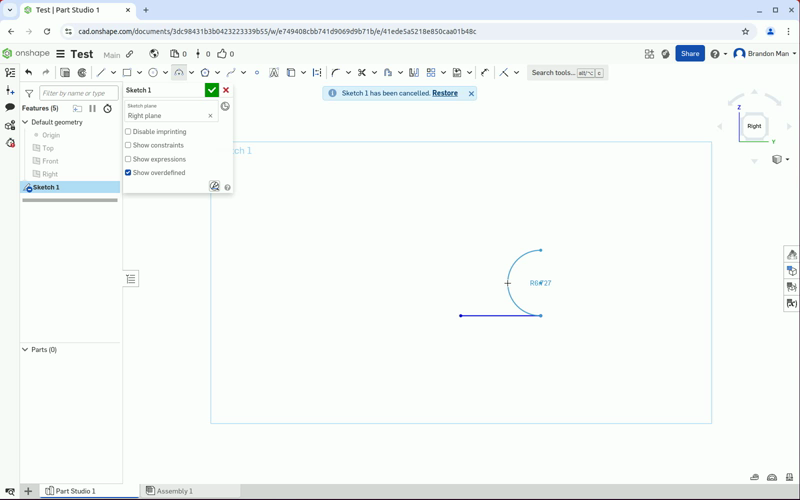
key_up(shift)
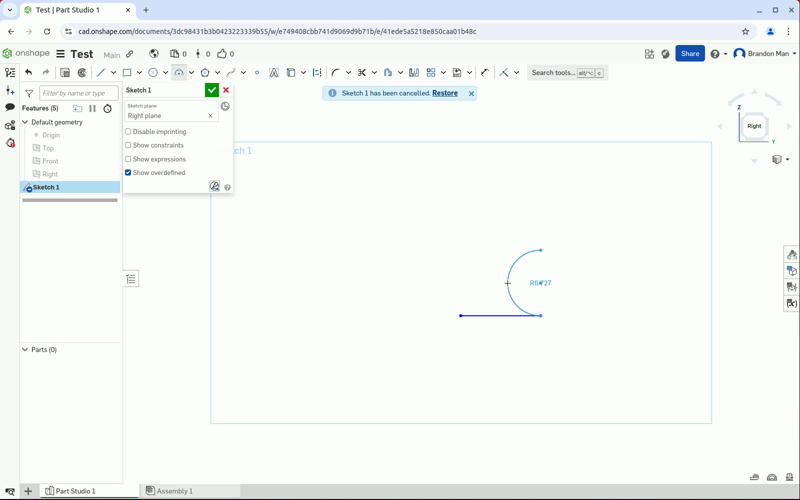
key(esc)
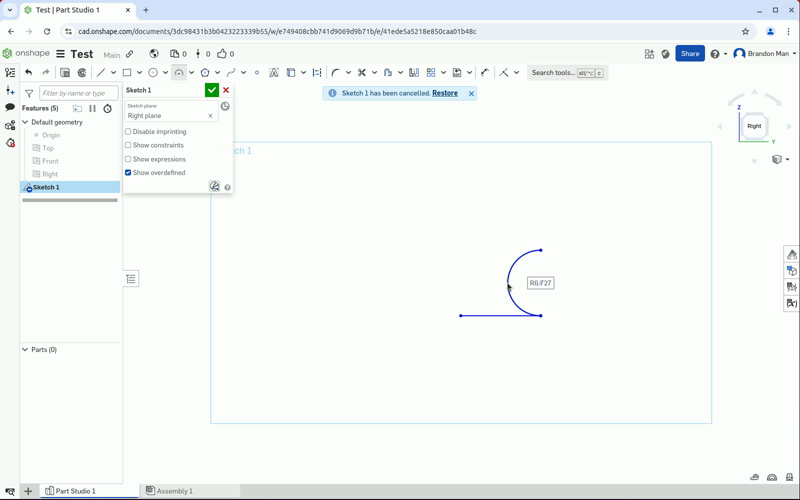
key(l)
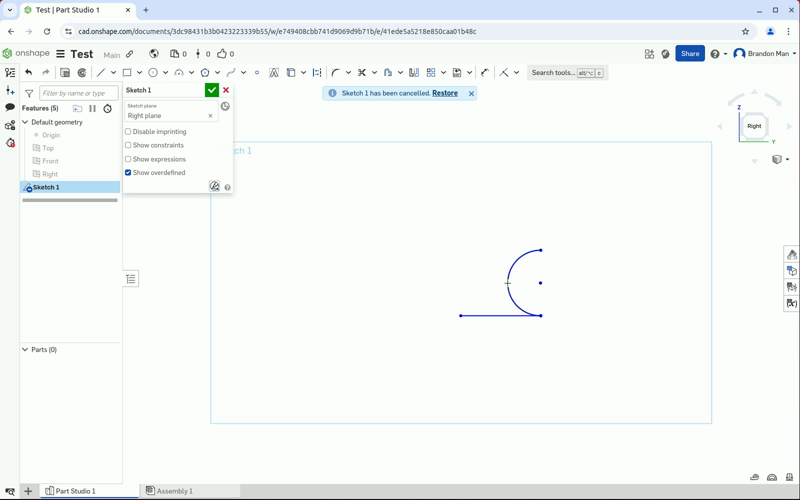
mouse_move(540, 250)
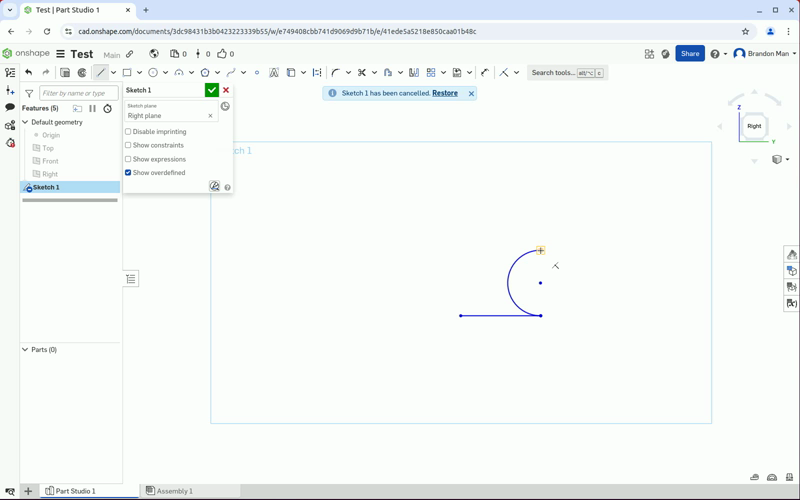
click(540, 250)
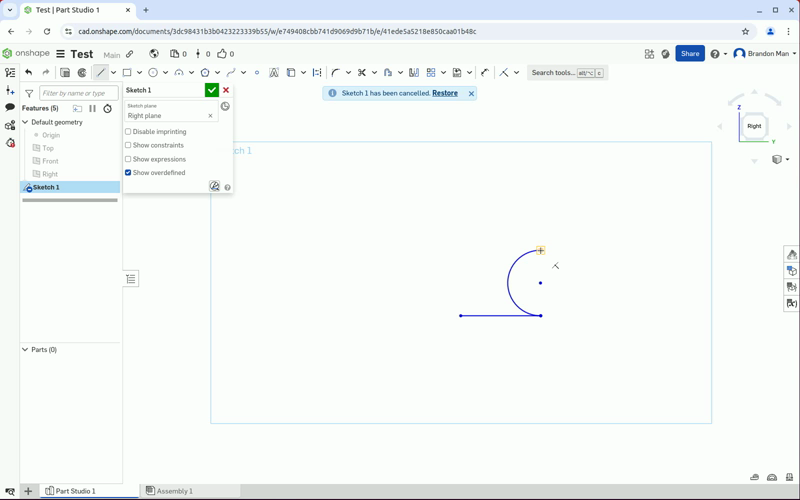
key_down(shift)
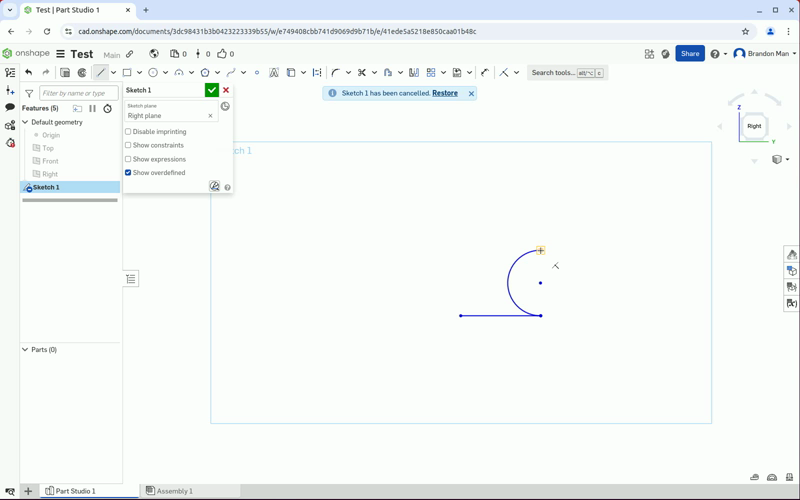
mouse_move(460, 250)
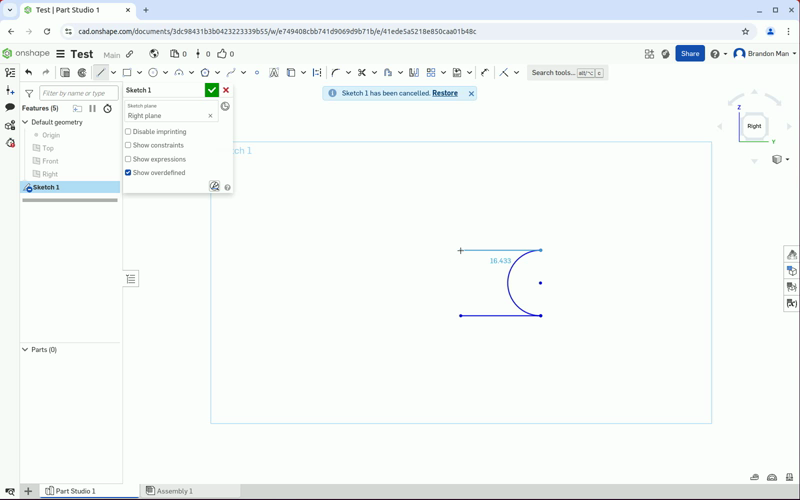
click(460, 250)
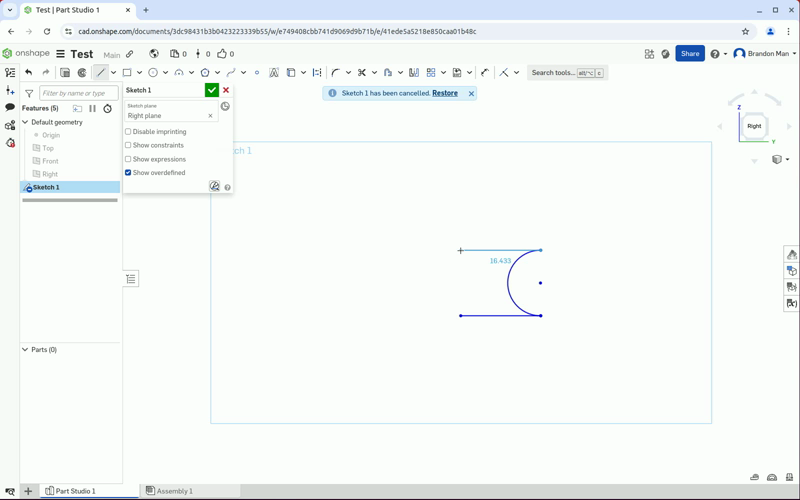
key_up(shift)
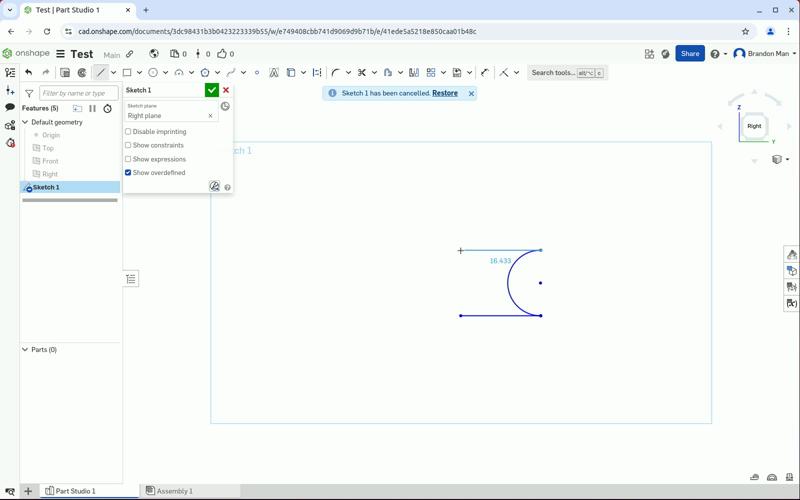
key(esc)
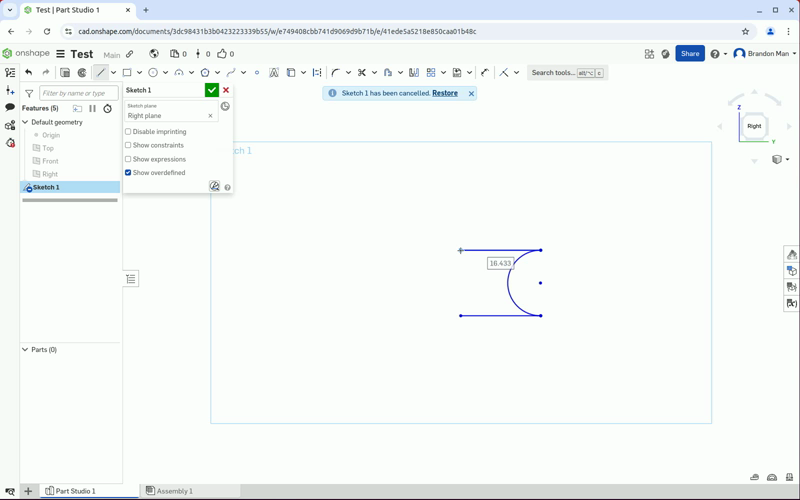
key(a)
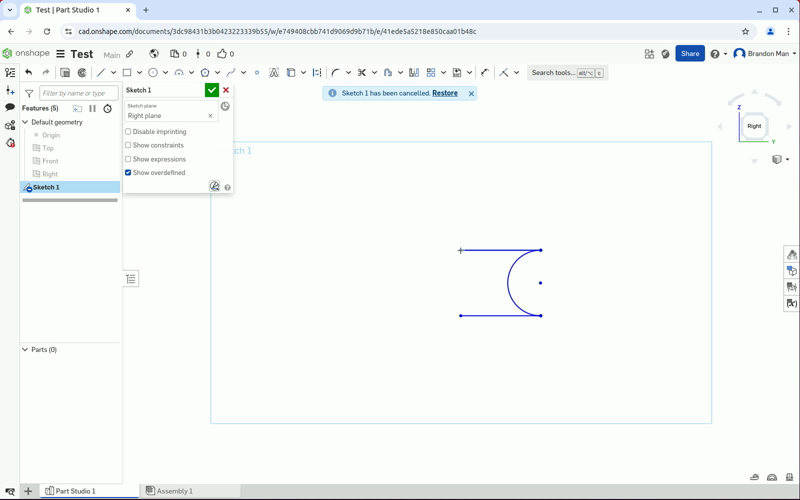
mouse_move(460, 250)
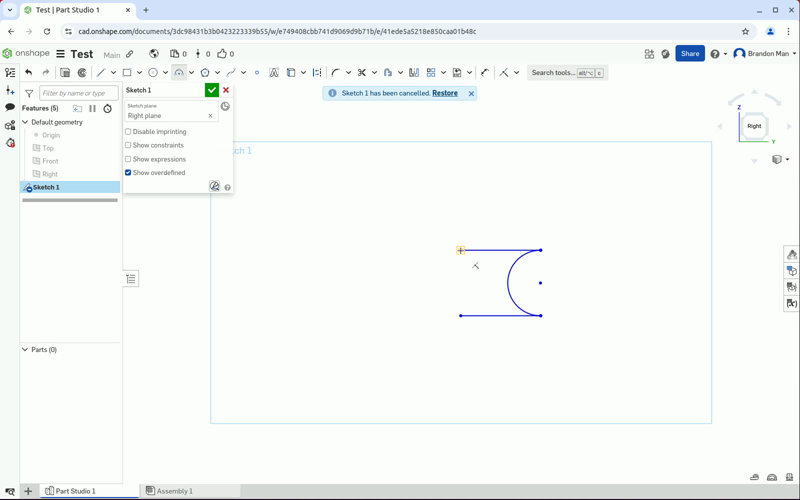
click(460, 250)
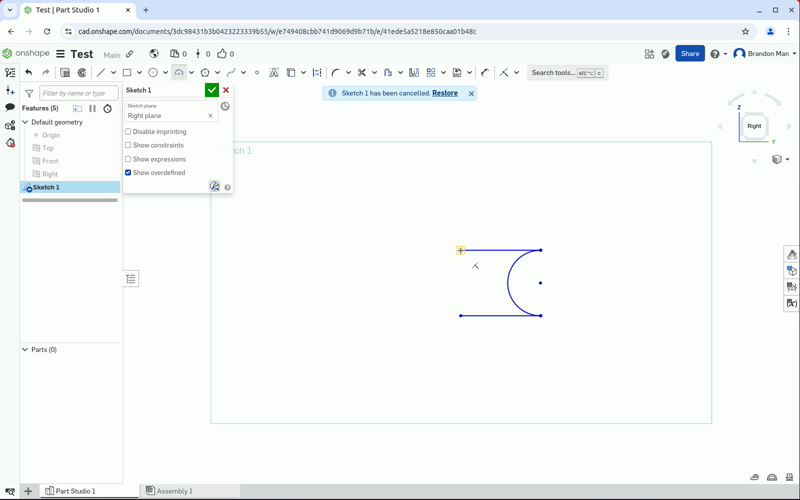
mouse_move(460, 315)
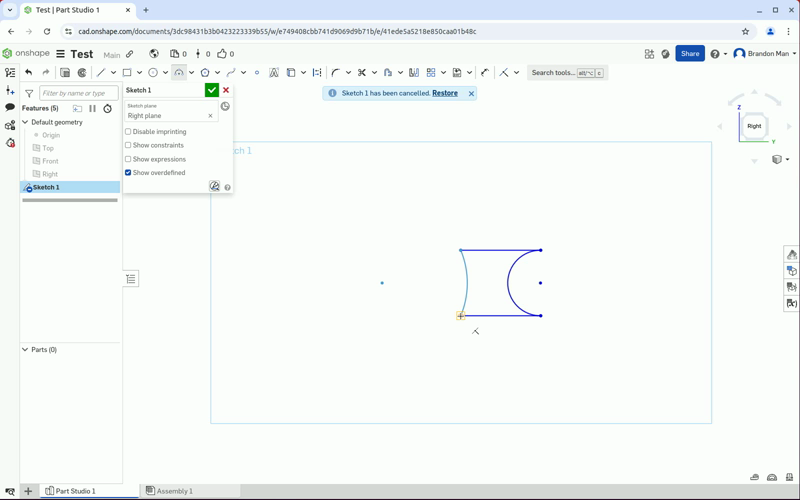
click(460, 315)
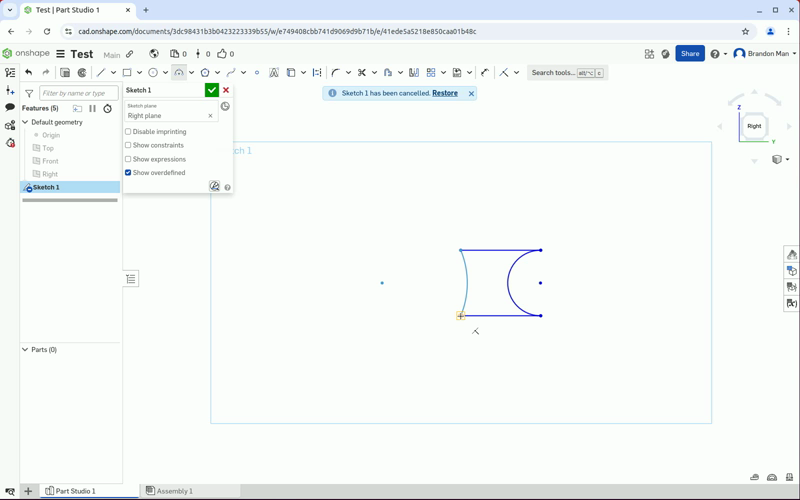
key_down(shift)
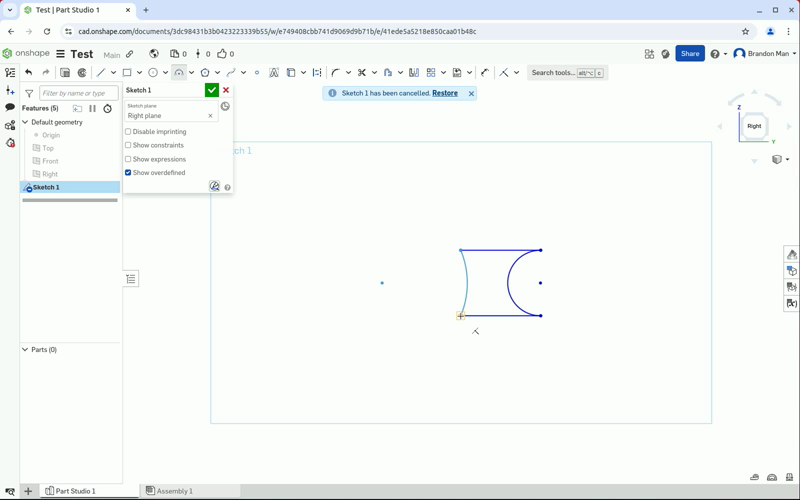
mouse_move(493, 282)
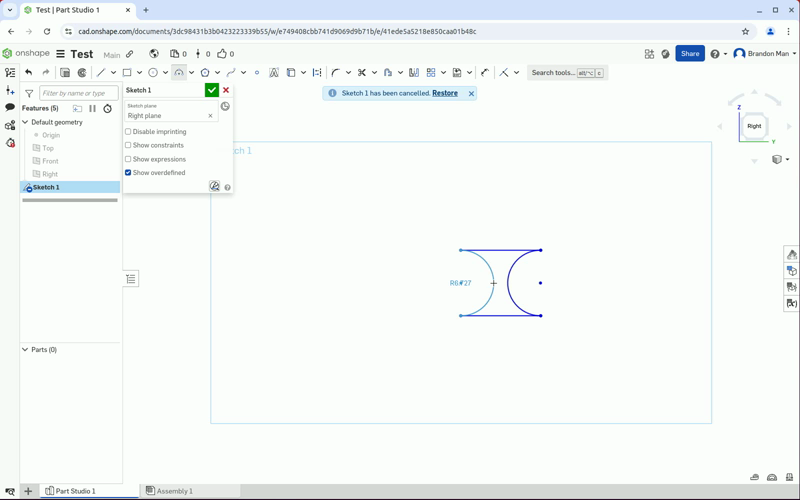
click(493, 282)
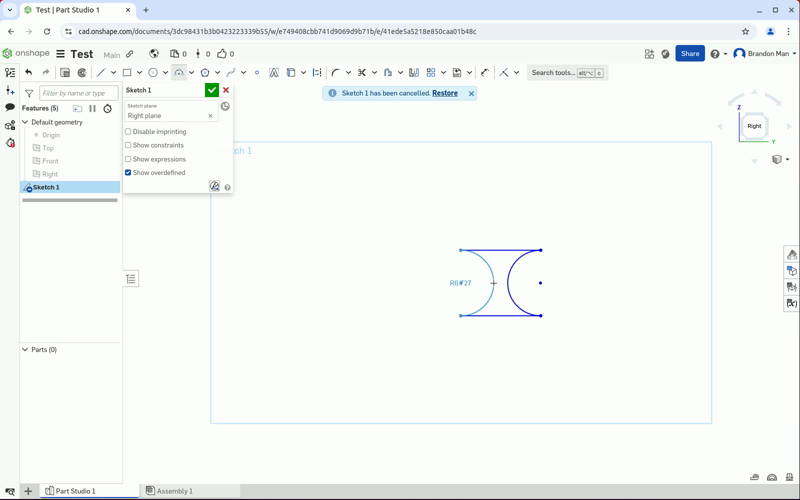
key_up(shift)
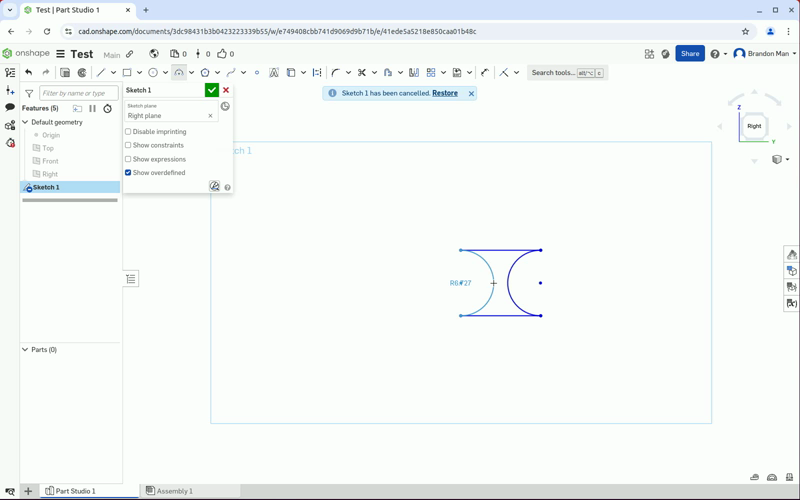
key(esc)
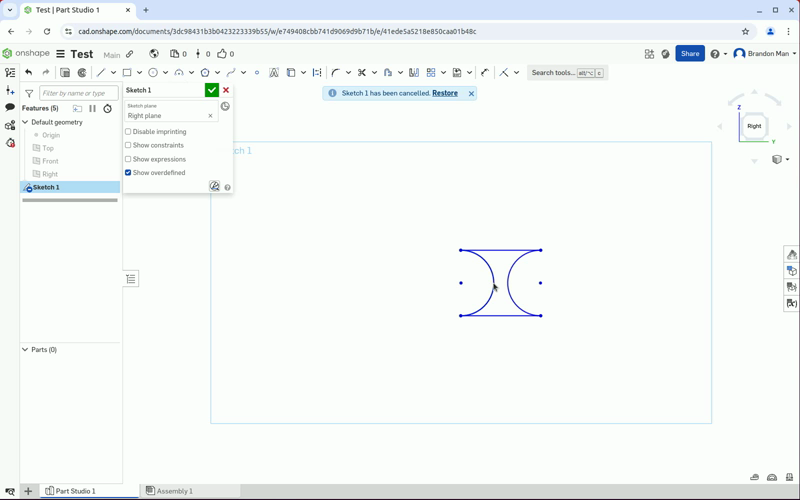
mouse_move(465, 282)
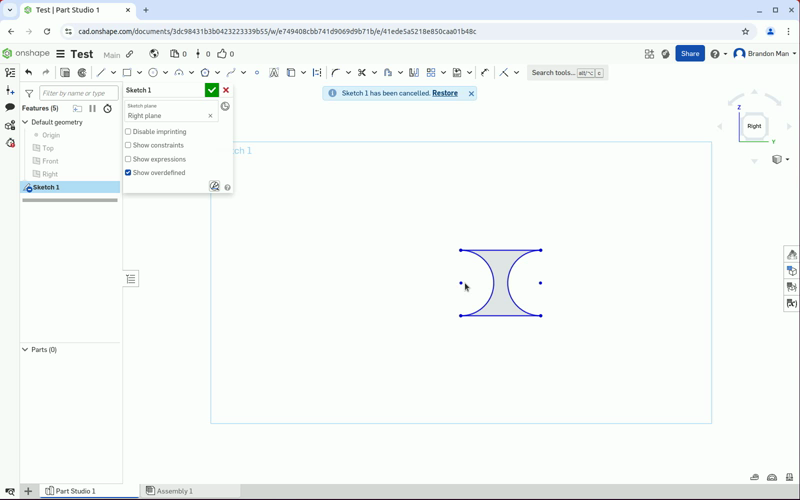
scroll(6)
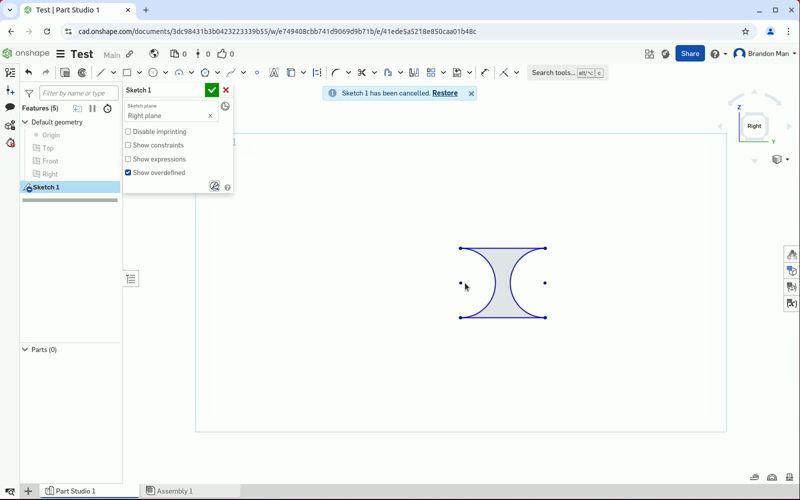
scroll(6)
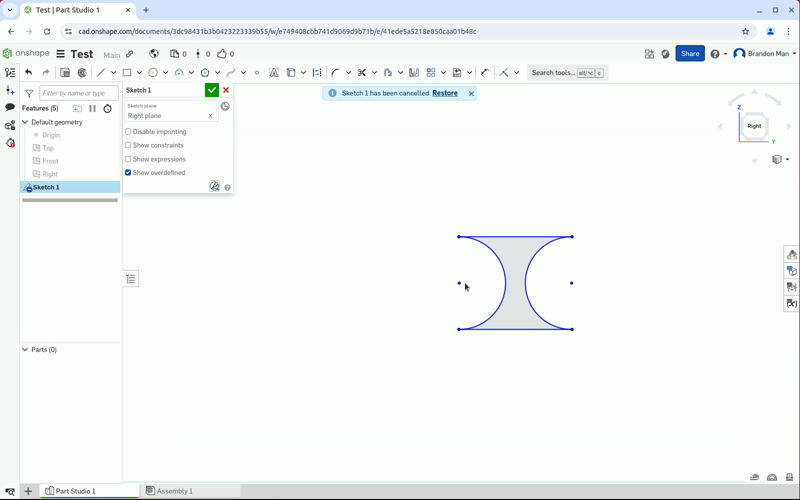
scroll(6)
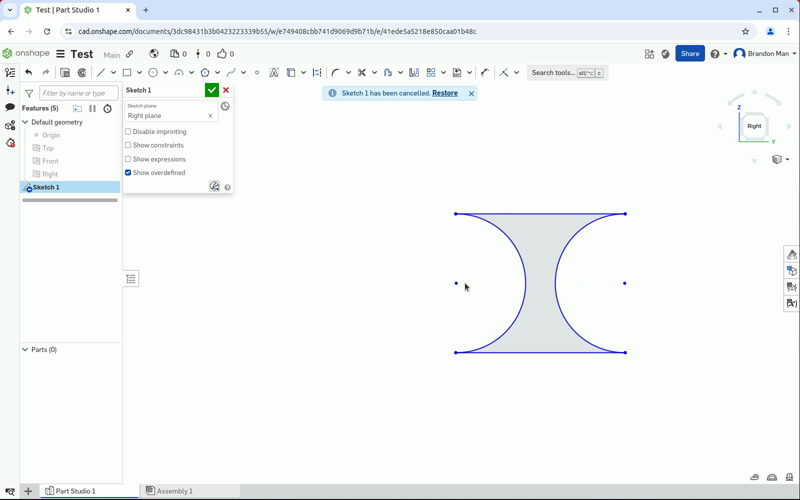
scroll(6)
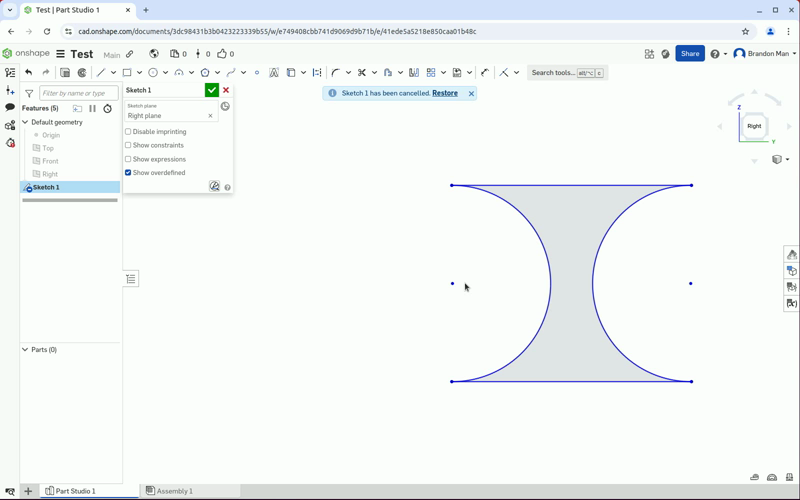
scroll(6)
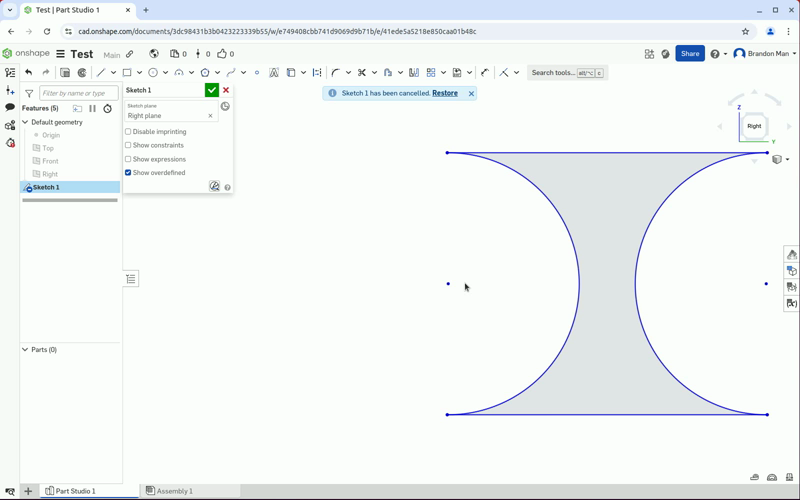
scroll(6)
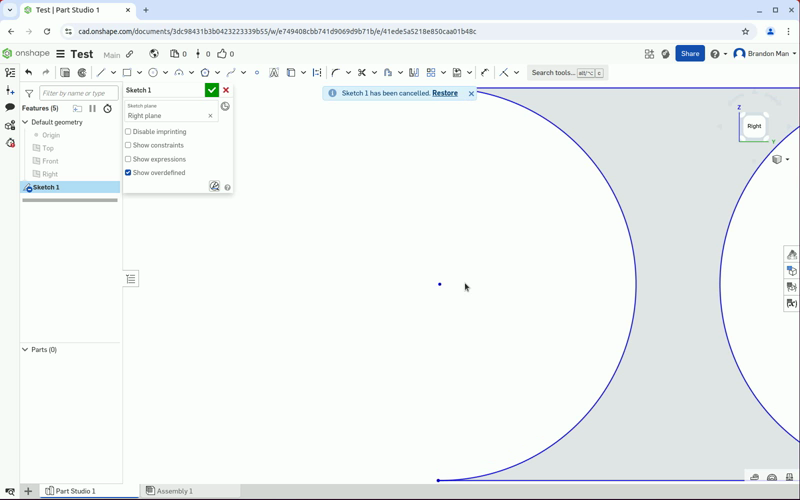
scroll(6)
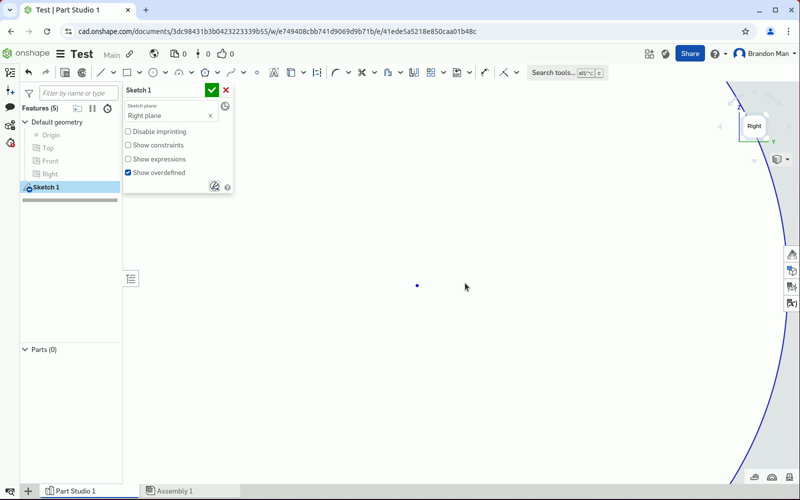
click(465, 282)
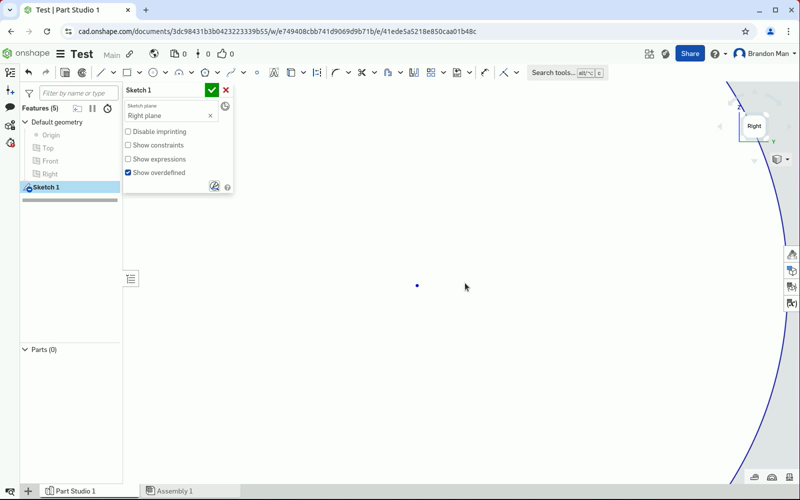
scroll(-6)
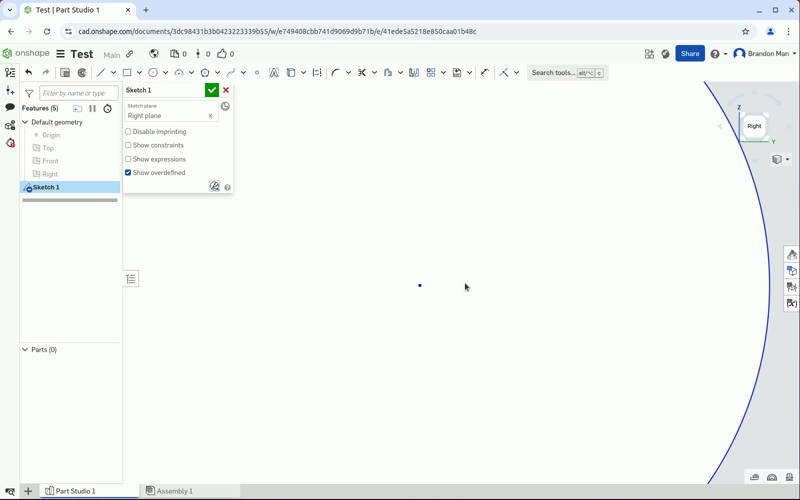
scroll(-6)
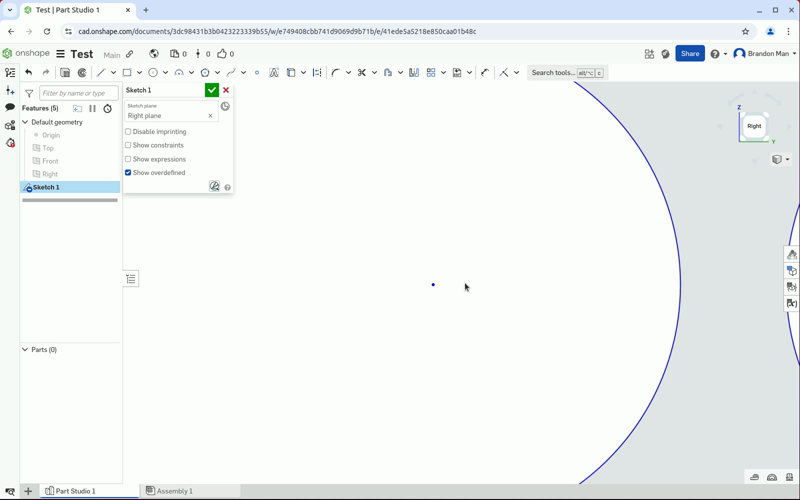
scroll(-6)
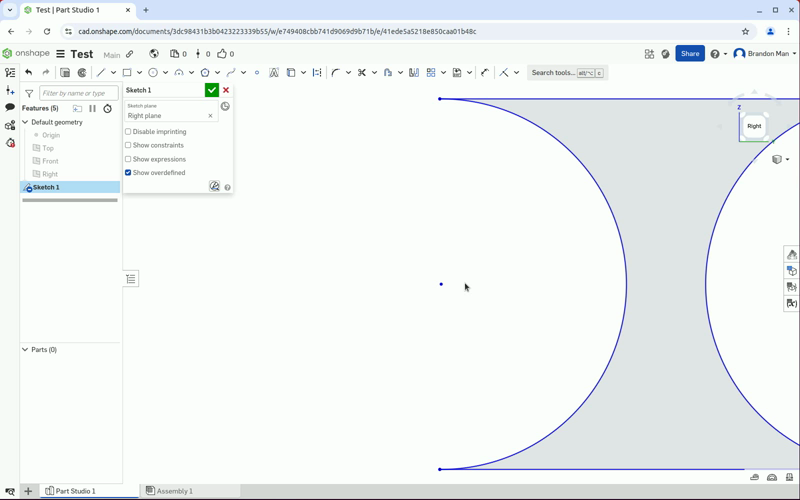
scroll(-6)
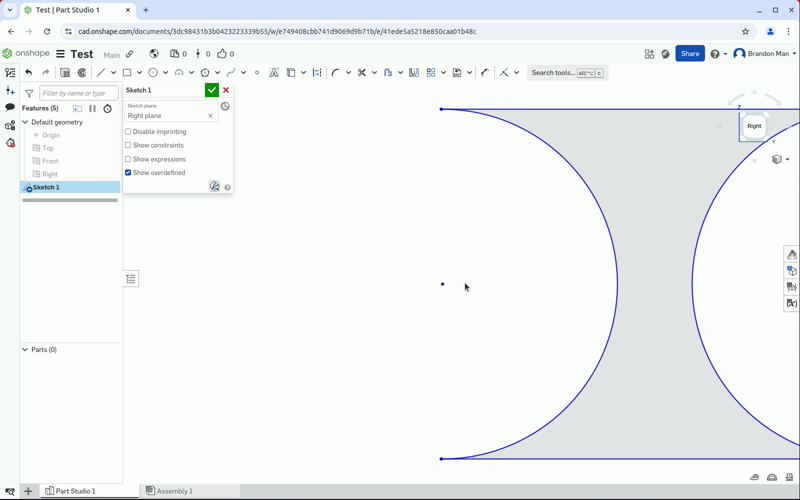
scroll(-6)
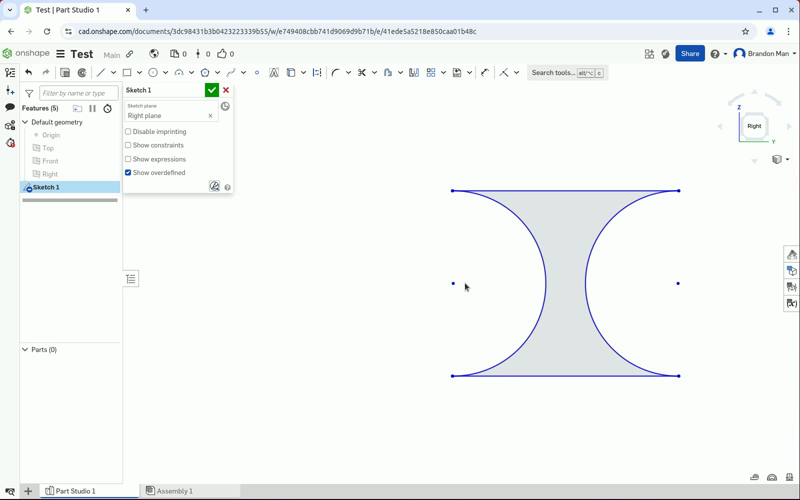
scroll(-6)
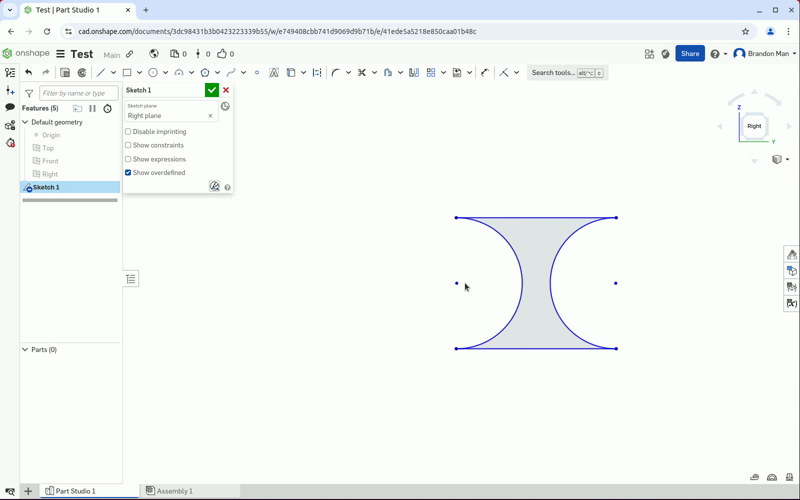
scroll(-6)
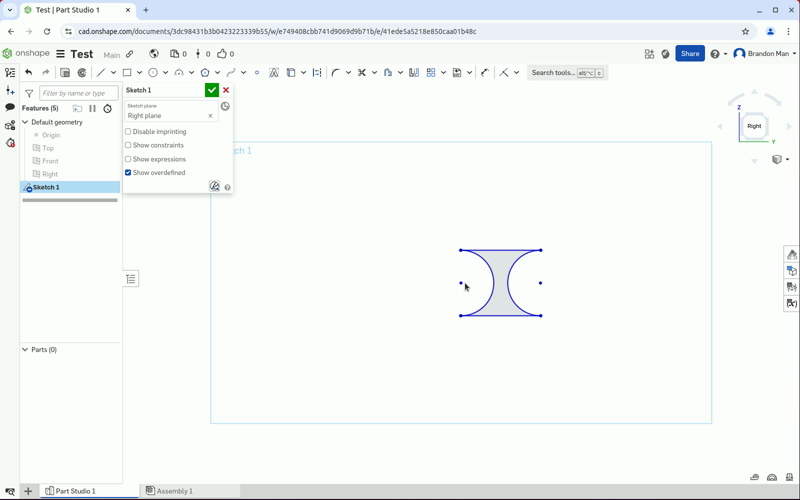
mouse_move(73, 352)
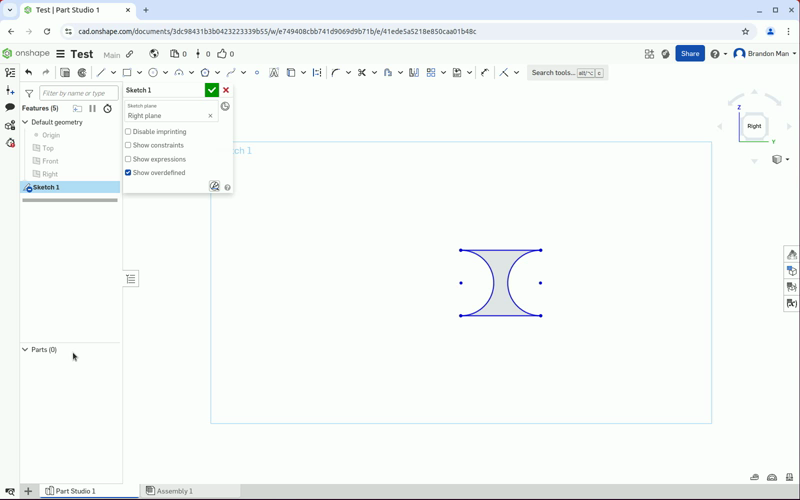
key(shift+y)
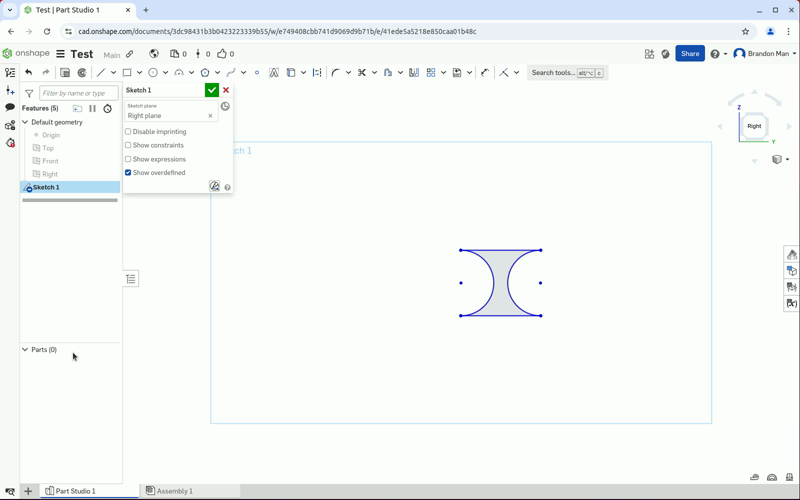
key(shift+e)
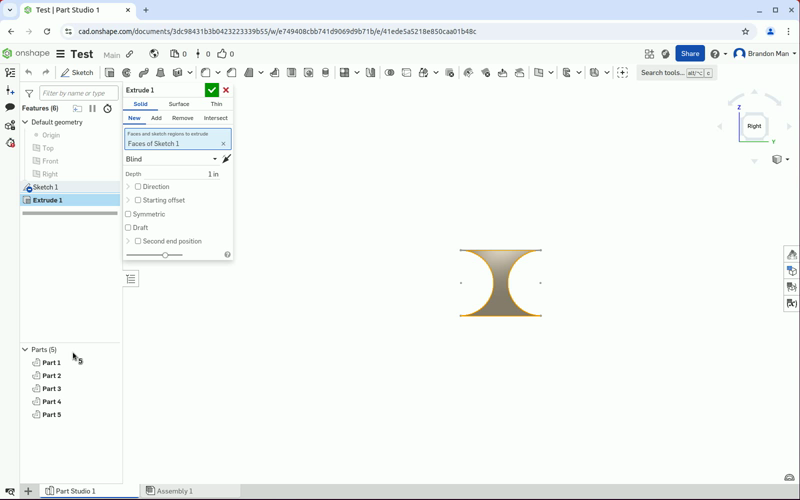
mouse_move(143, 106)
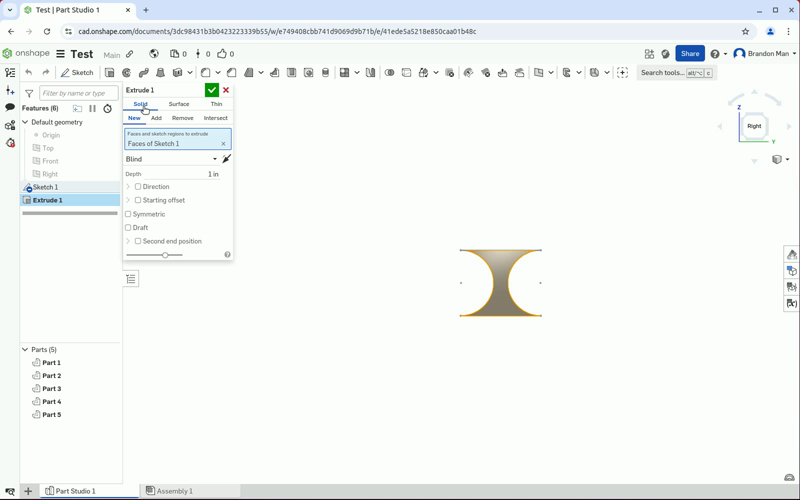
click(143, 106)
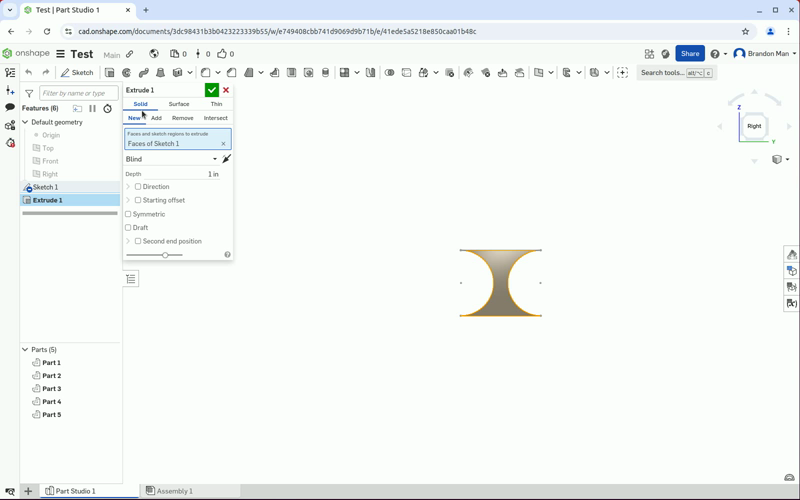
mouse_move(137, 120)
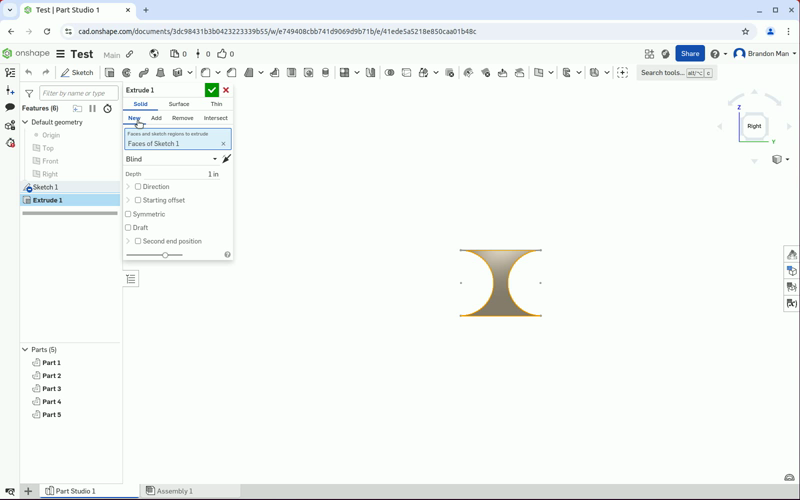
click(137, 120)
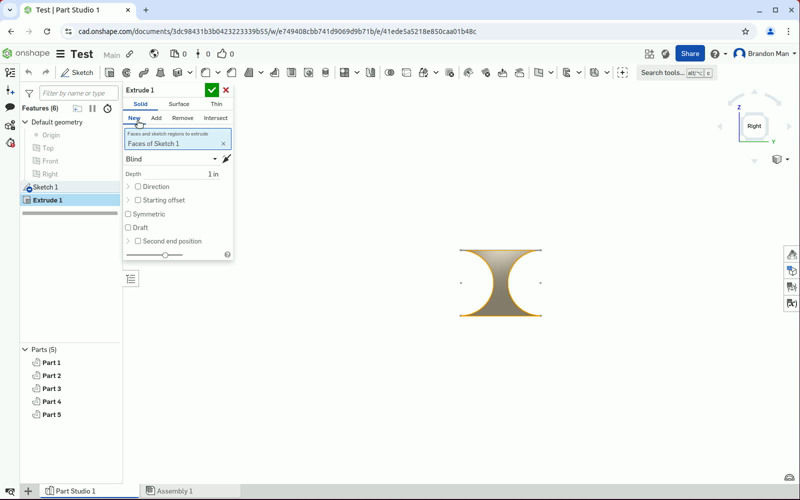
key(tab, 4)
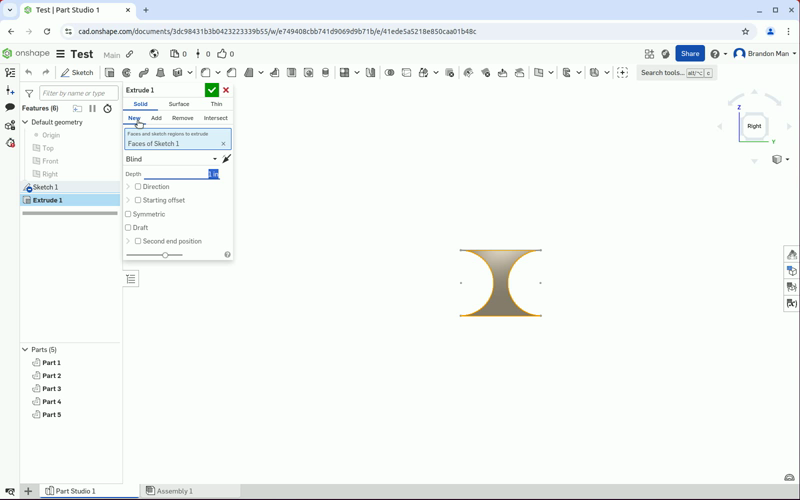
text(0.963)
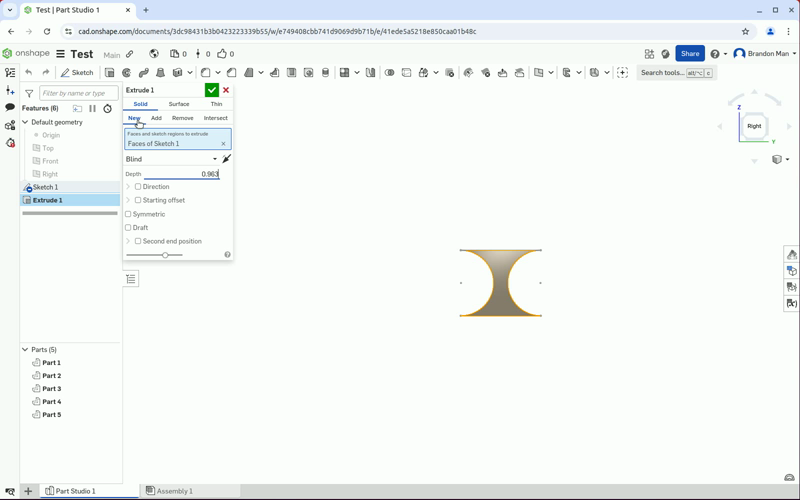
key(tab, 3)
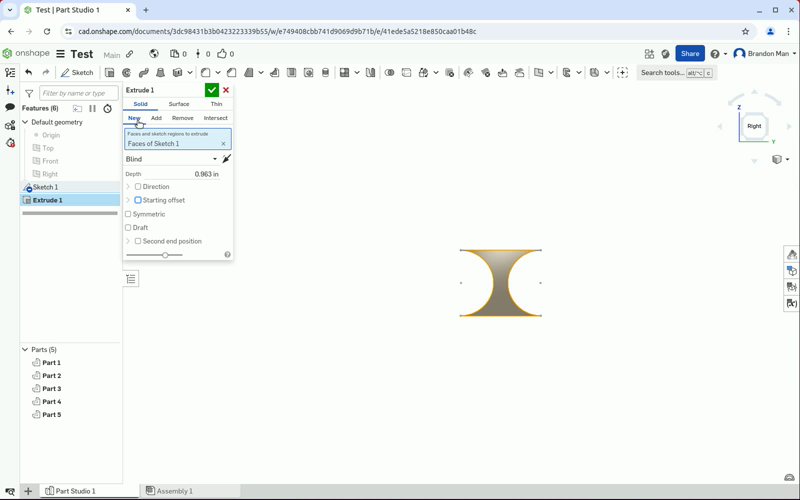
key(tab, 2)
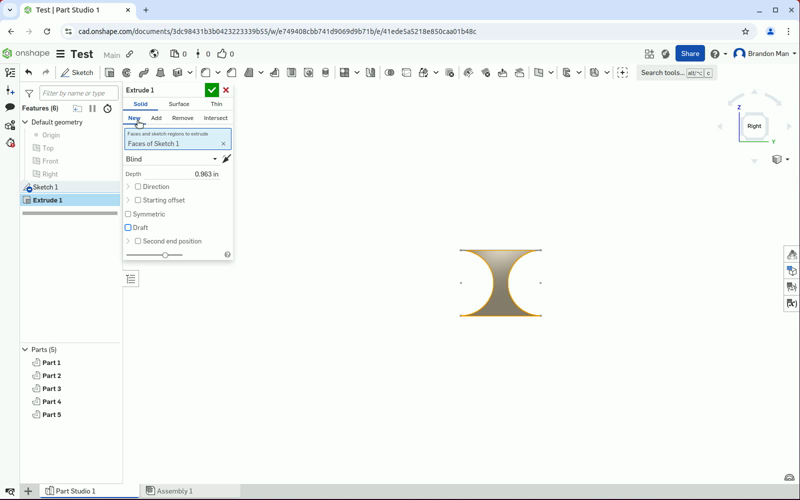
key(space)
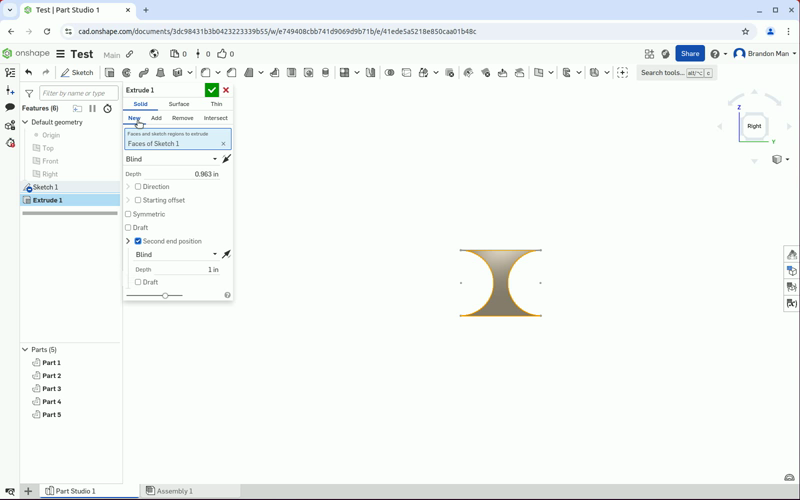
key(tab, 3)
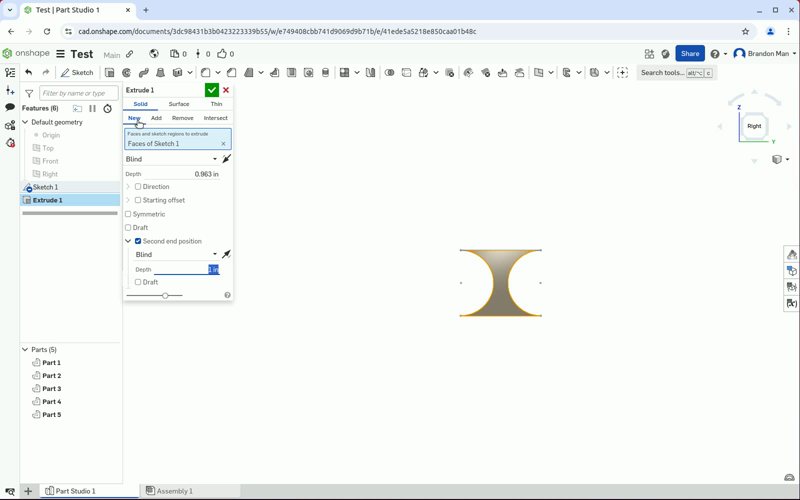
text(0.963)
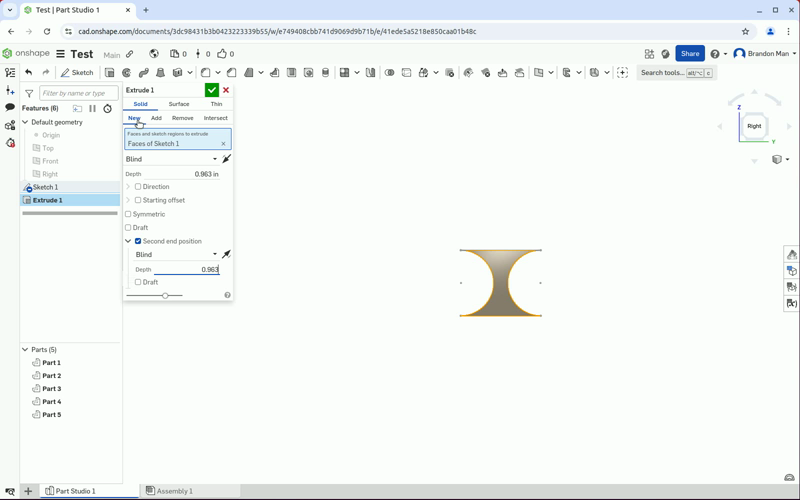
key(enter)
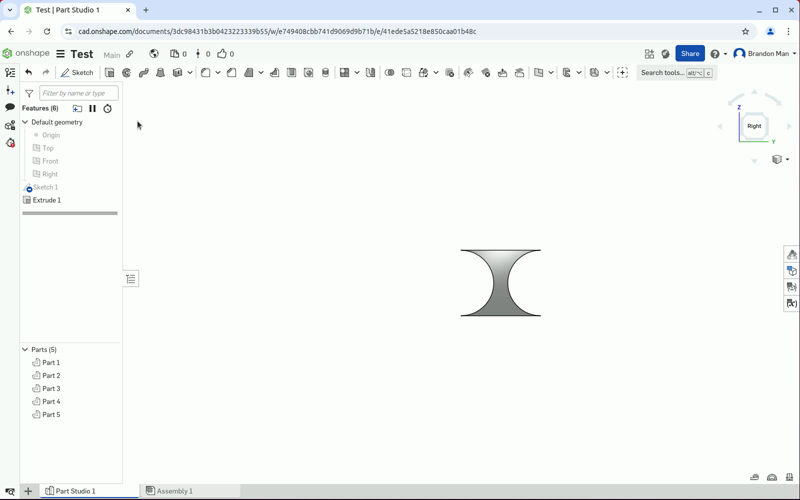
key(shift+h)
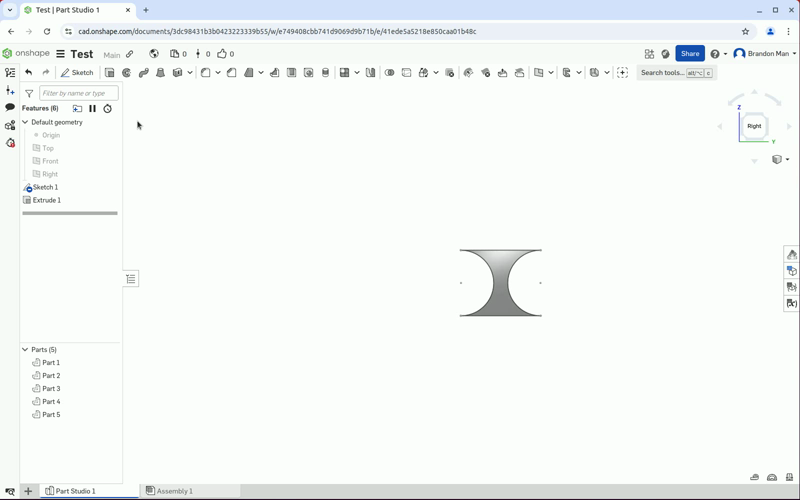
key(shift+h)
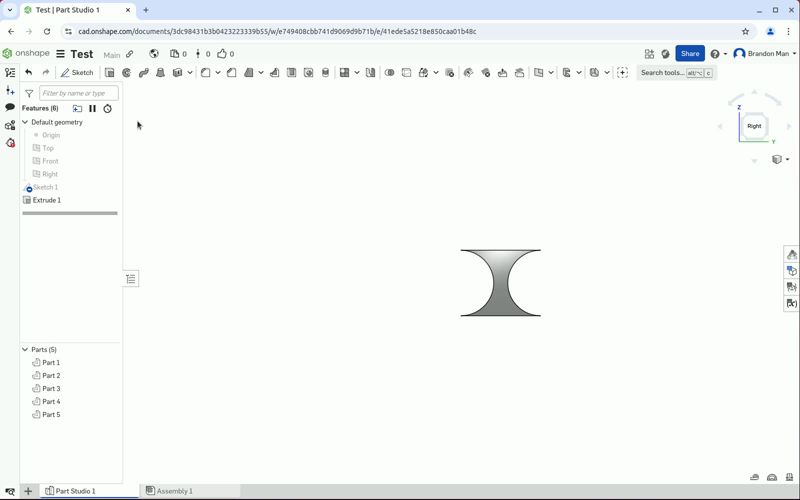
mouse_move(73, 189)
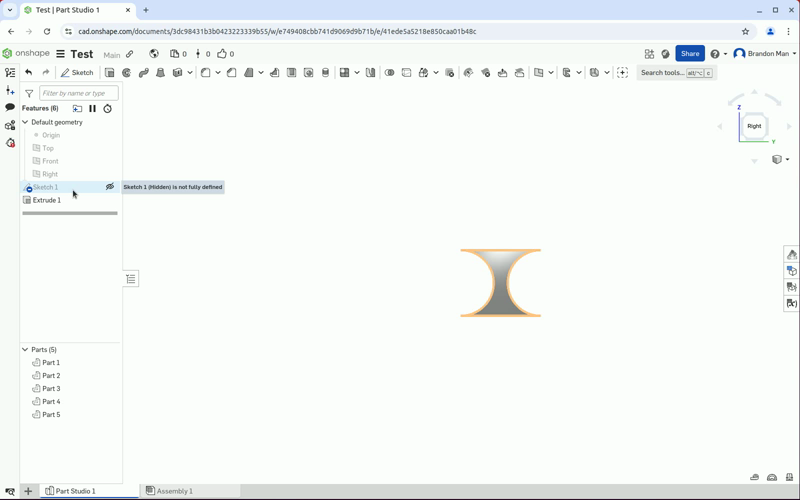
click(73, 189)
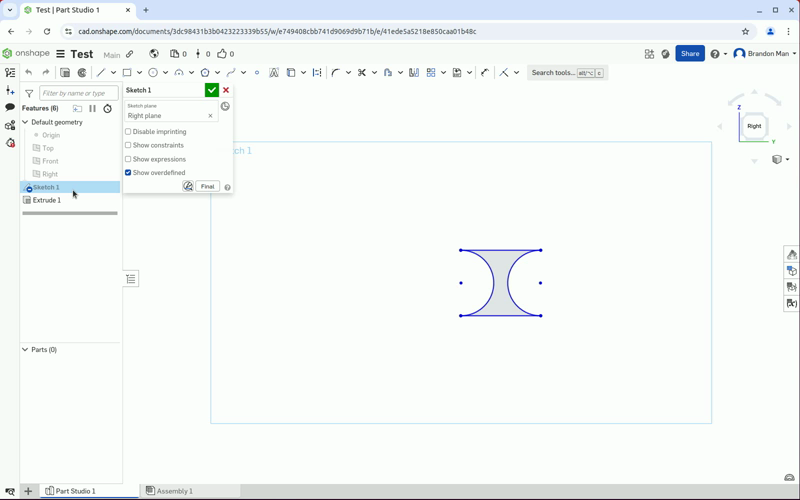
mouse_move(229, 92)
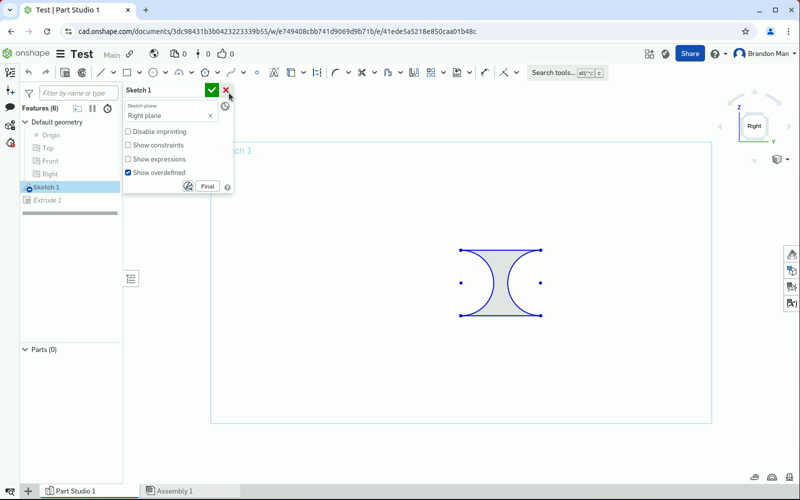
click(229, 92)
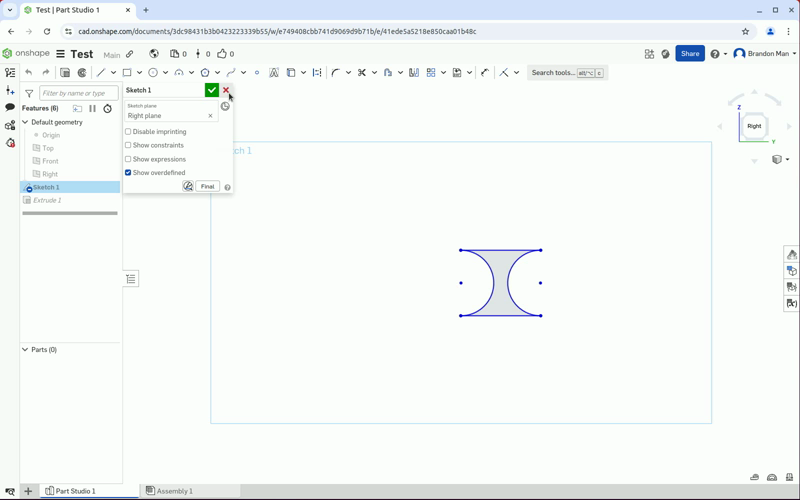
key(shift+s)
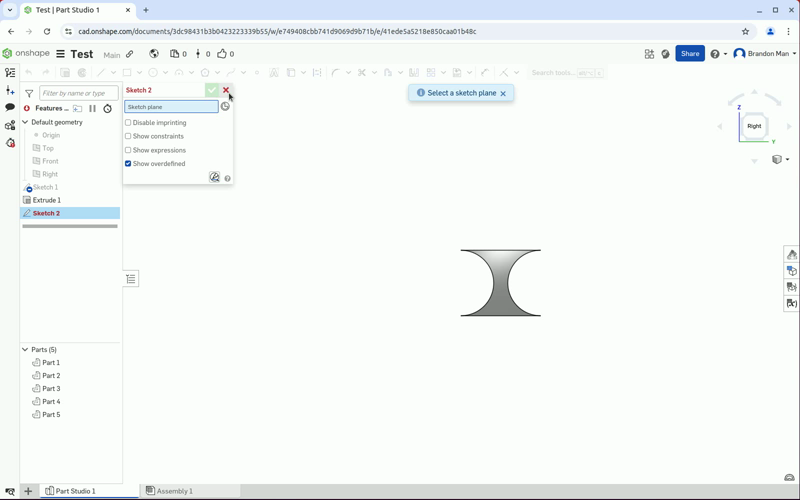
mouse_move(73, 176)
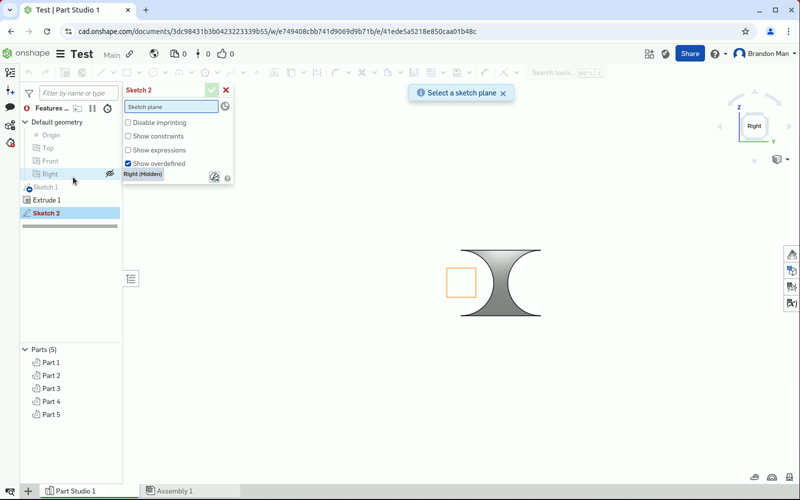
click(73, 176)
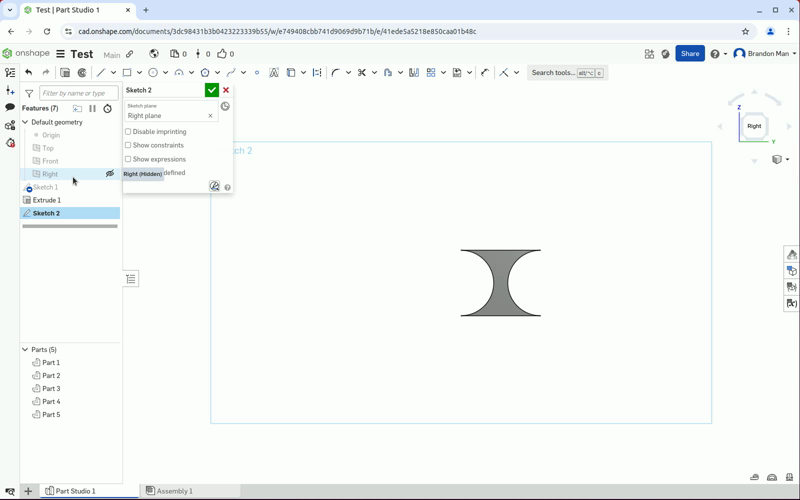
mouse_move(73, 352)
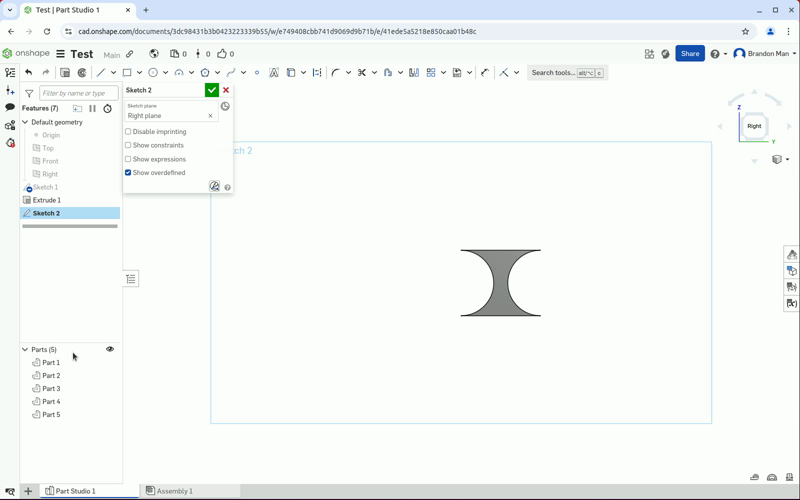
key(y)
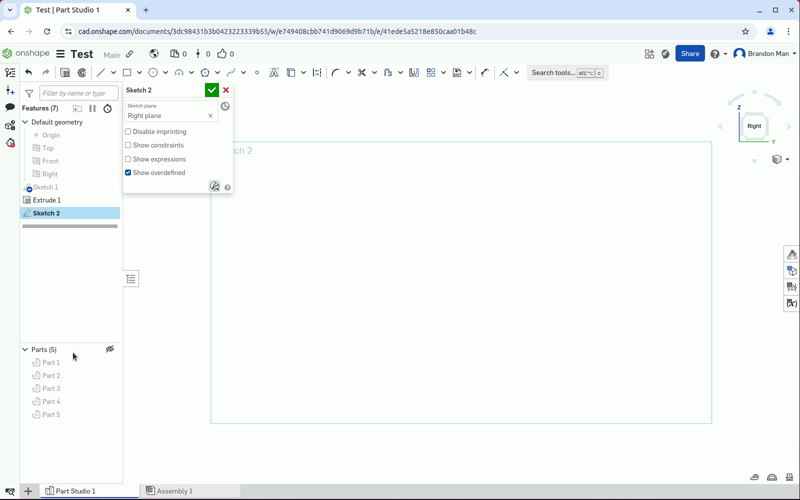
key(c)
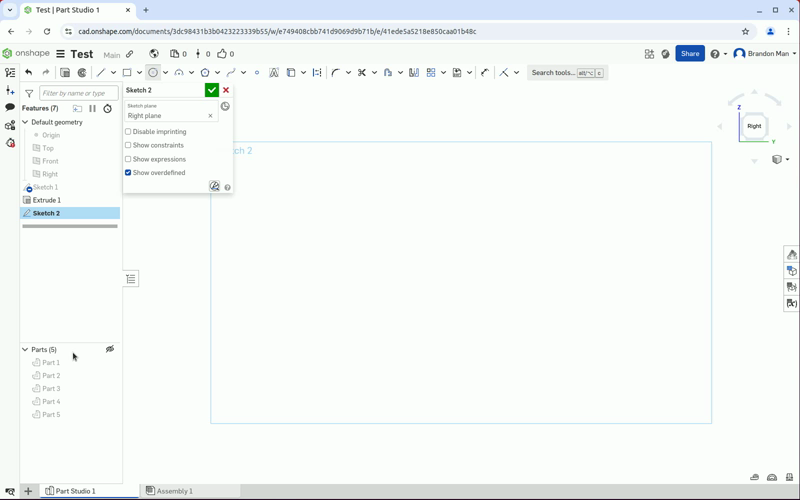
key_down(shift)
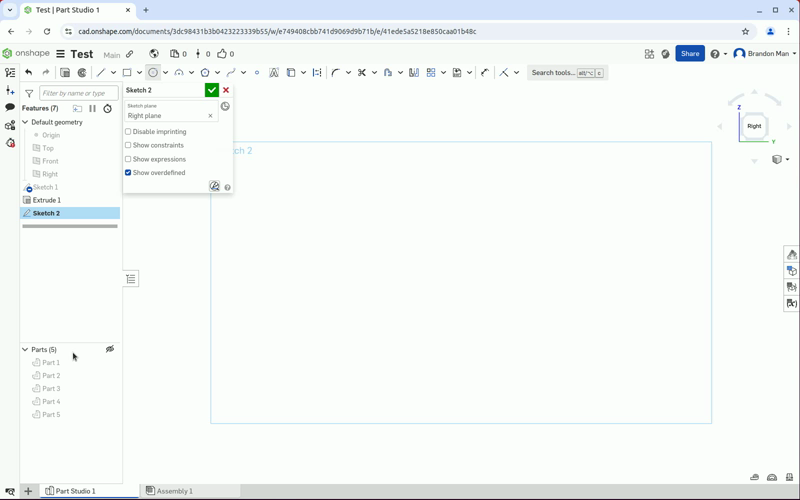
mouse_move(461, 282)
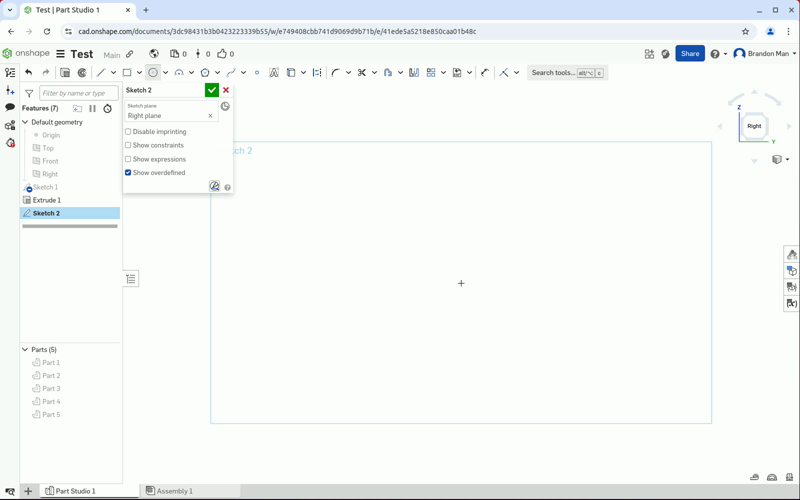
click(461, 282)
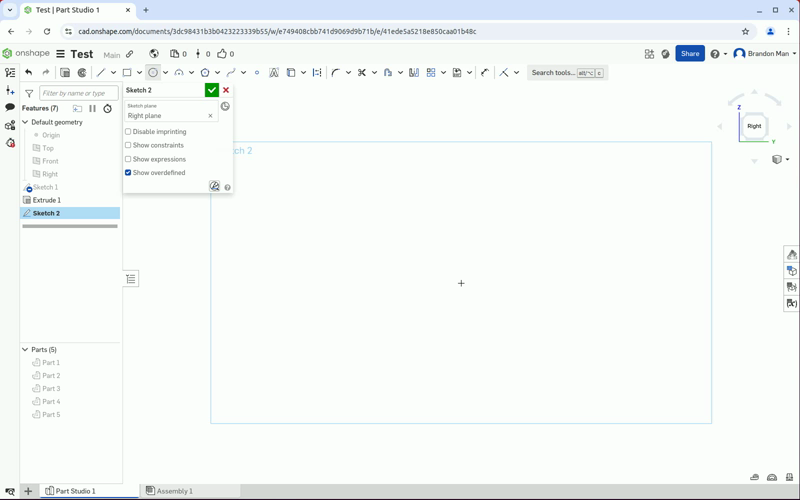
key_up(shift)
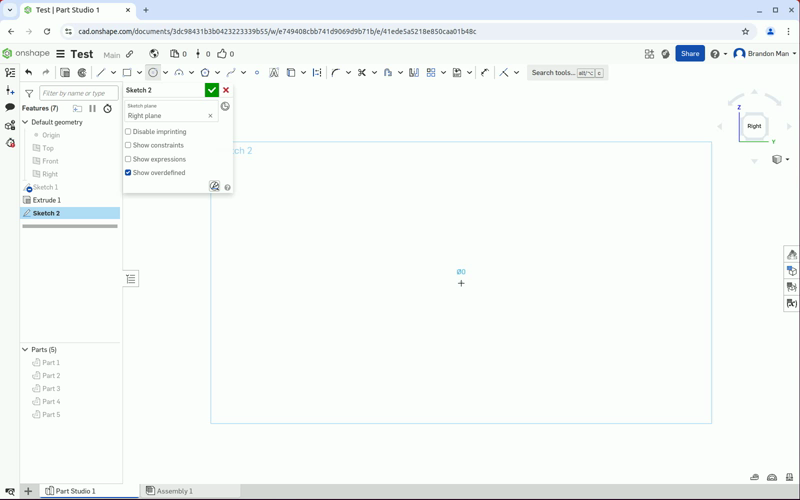
mouse_move(494, 282)
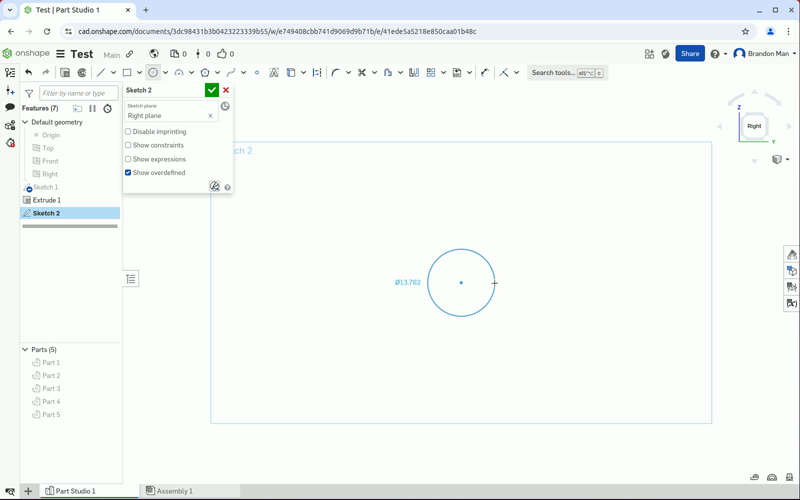
click(494, 282)
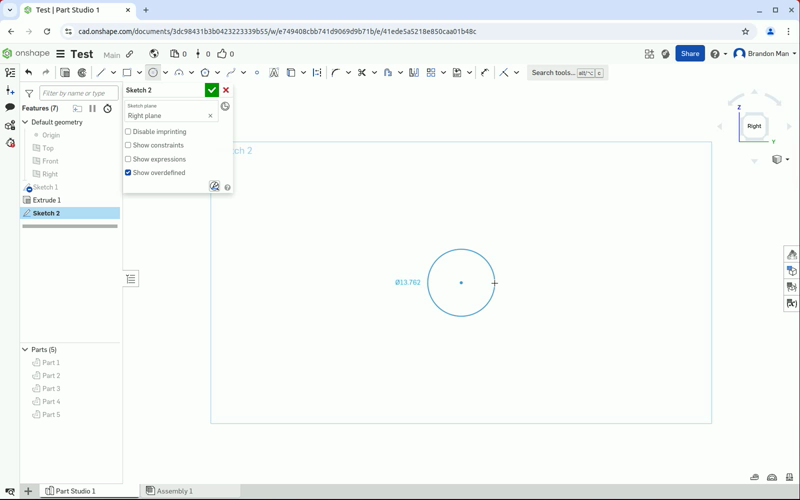
key(esc)
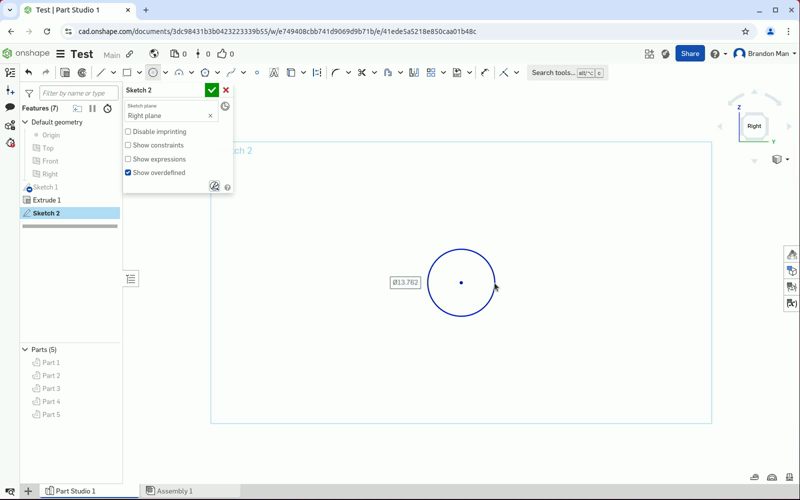
key(c)
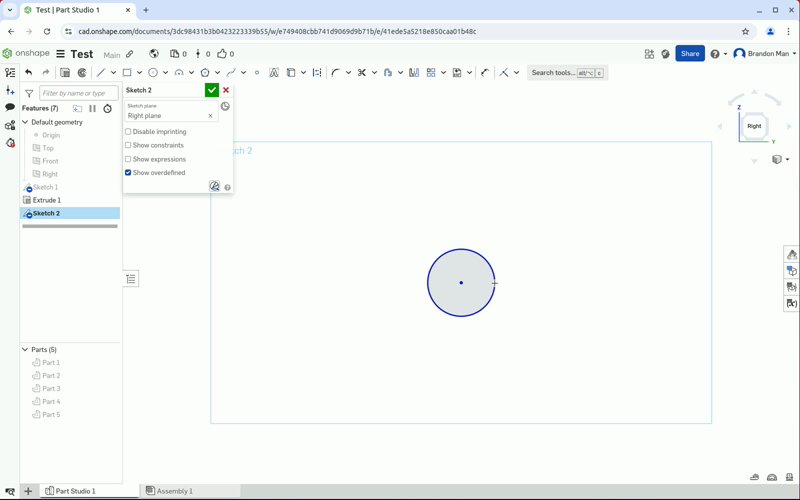
key_down(shift)
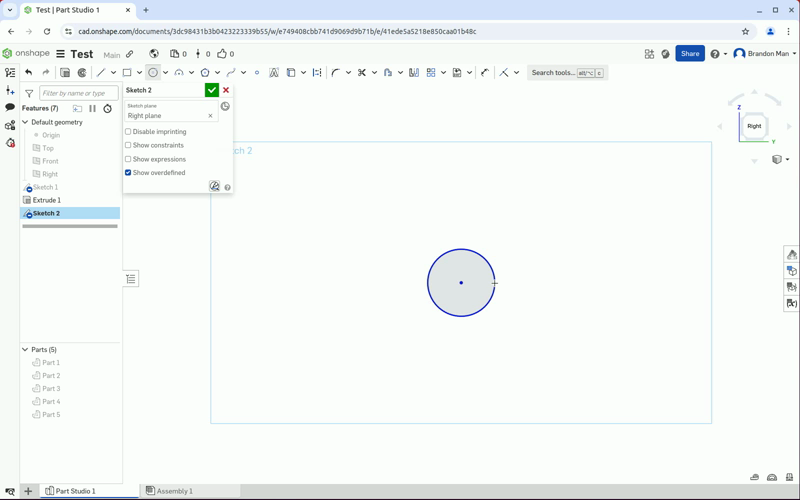
mouse_move(461, 282)
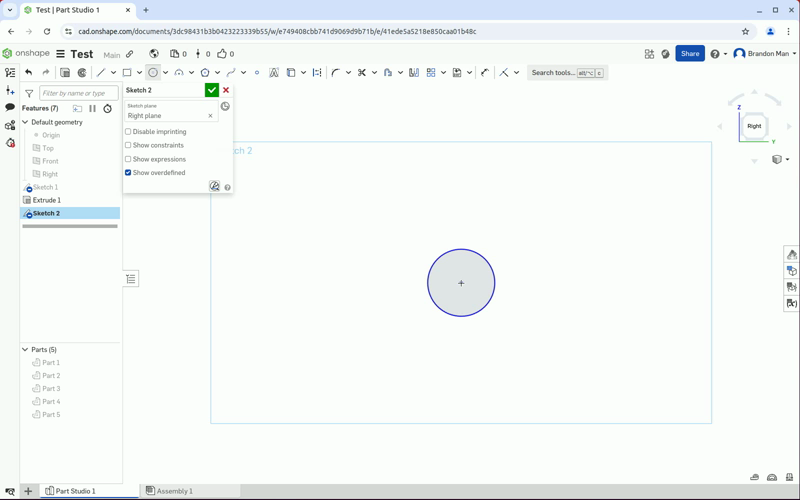
click(461, 282)
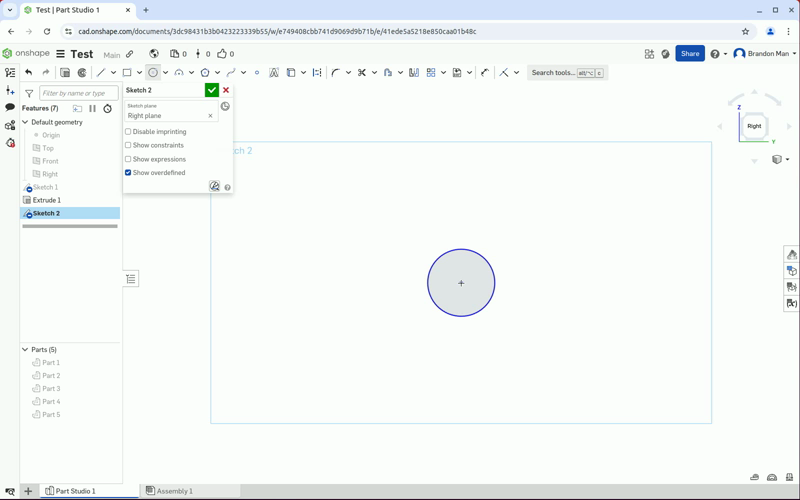
key_up(shift)
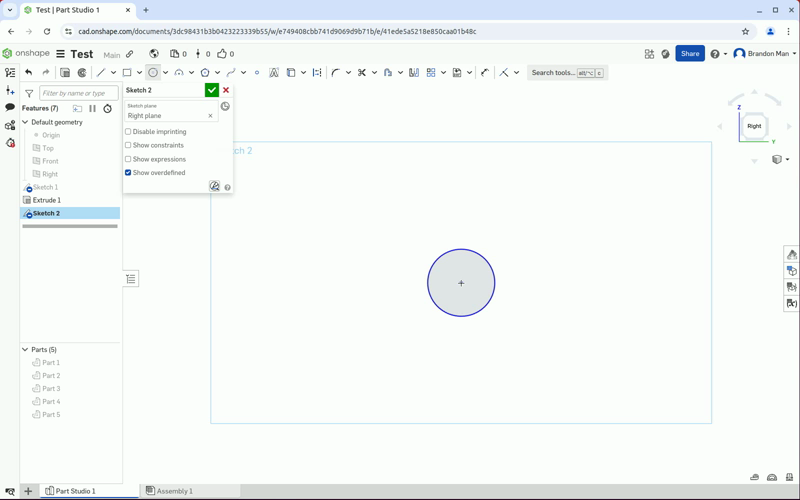
mouse_move(478, 282)
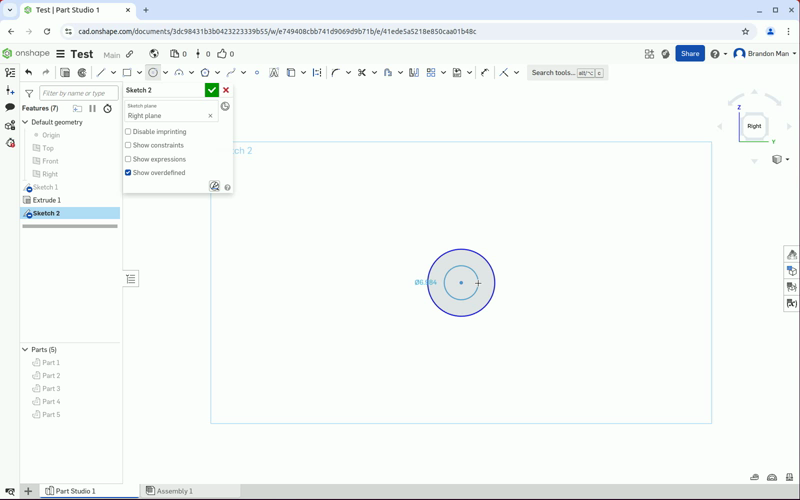
click(478, 282)
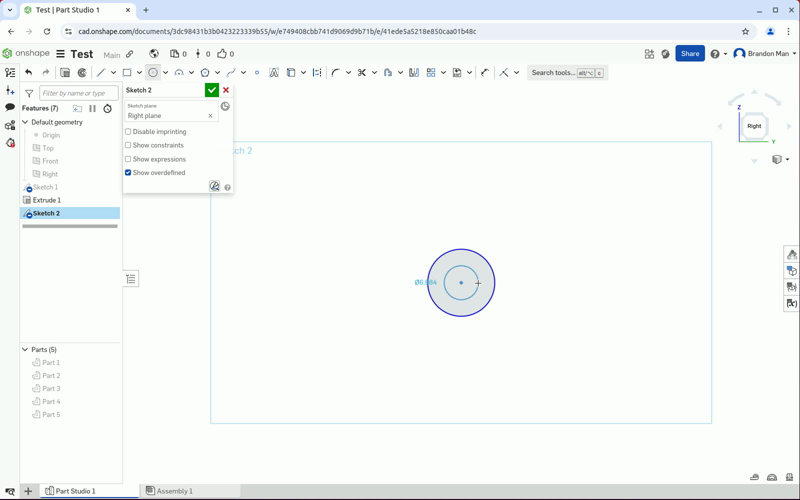
key(esc)
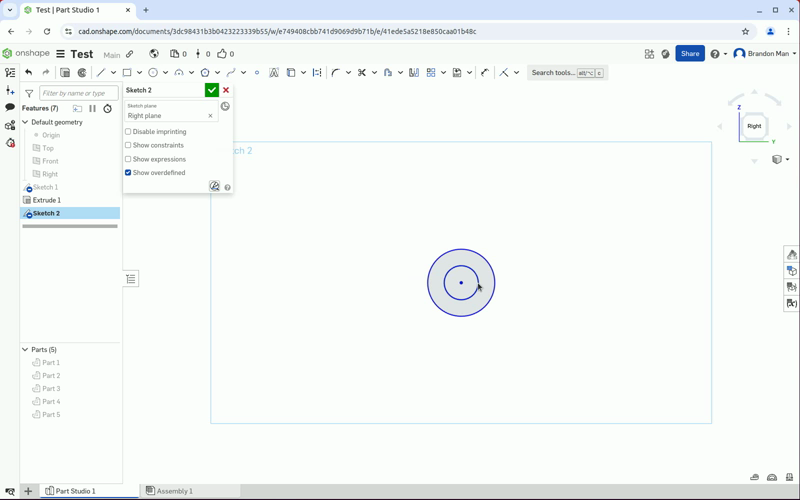
mouse_move(481, 260)
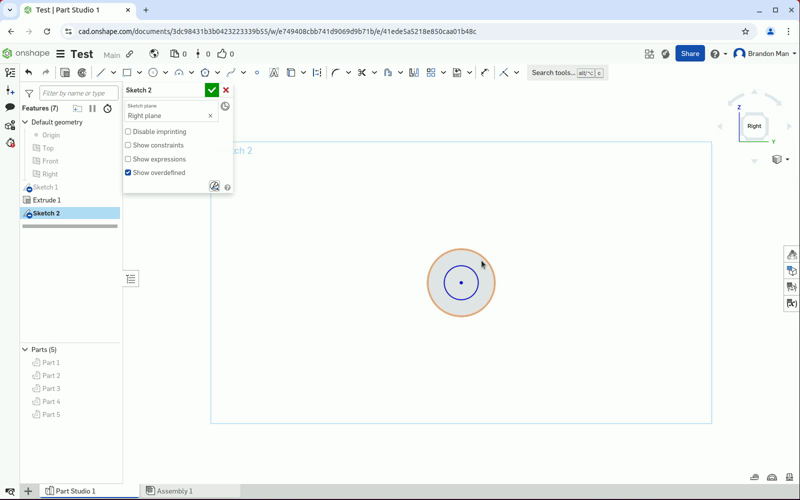
click(481, 260)
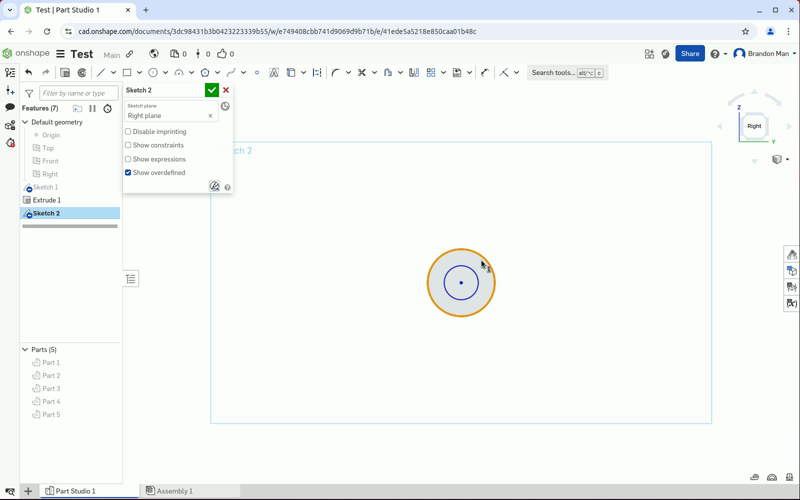
mouse_move(73, 352)
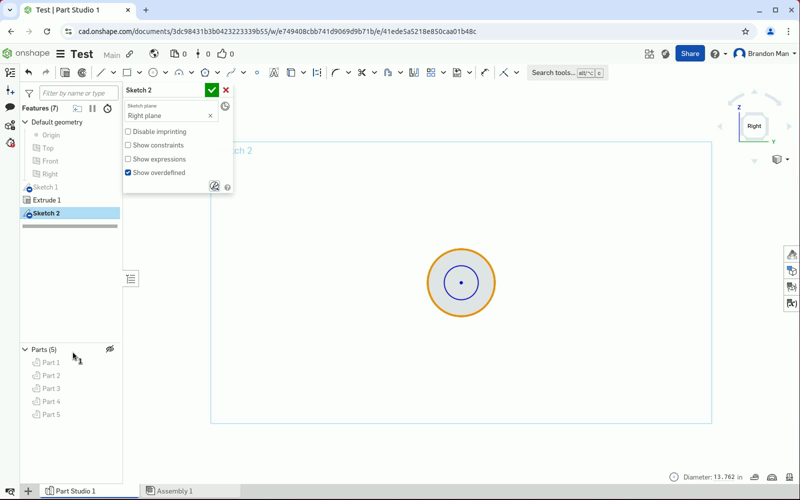
key(shift+y)
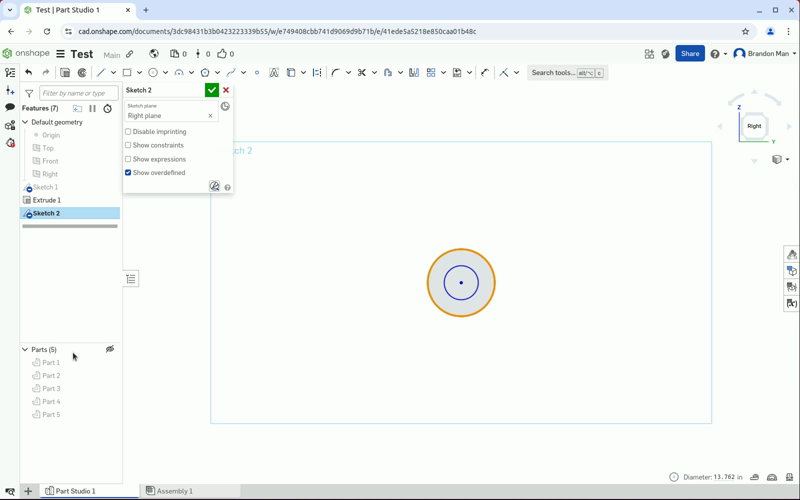
key(shift+e)
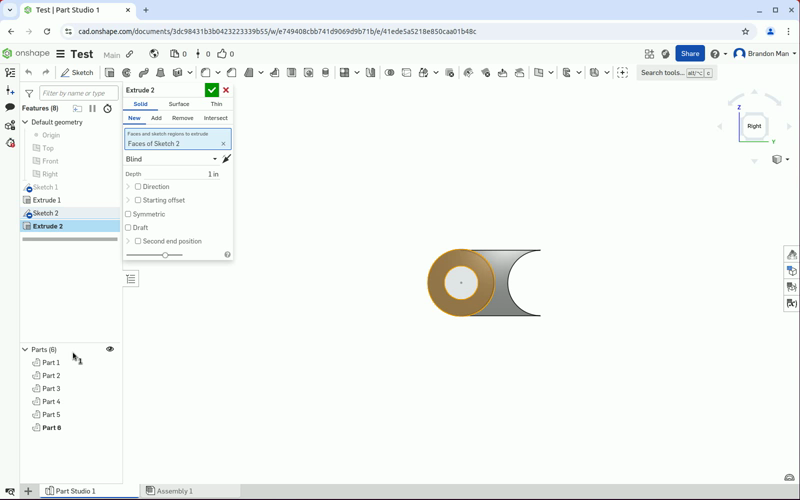
mouse_move(143, 106)
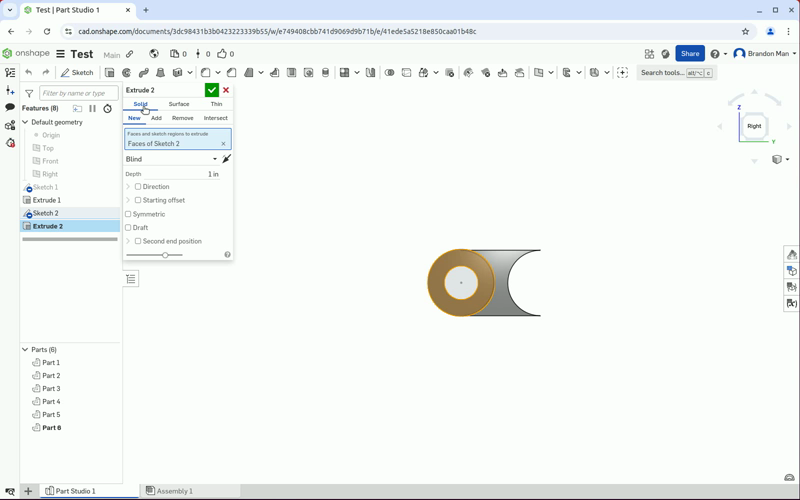
click(143, 106)
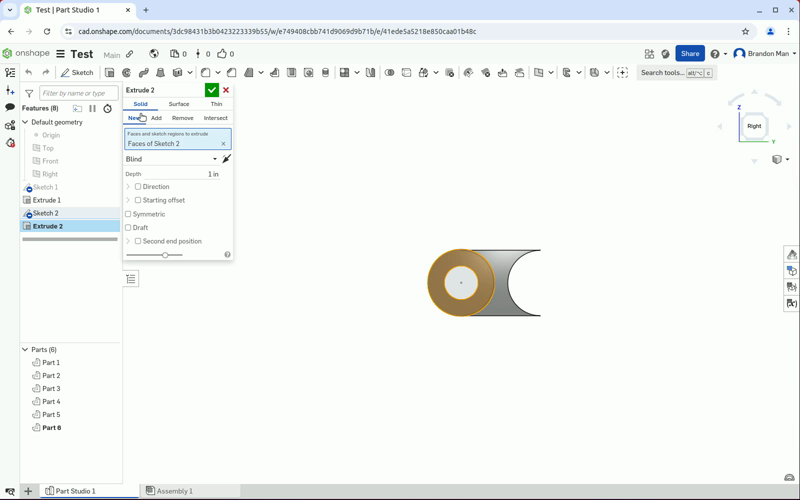
mouse_move(137, 120)
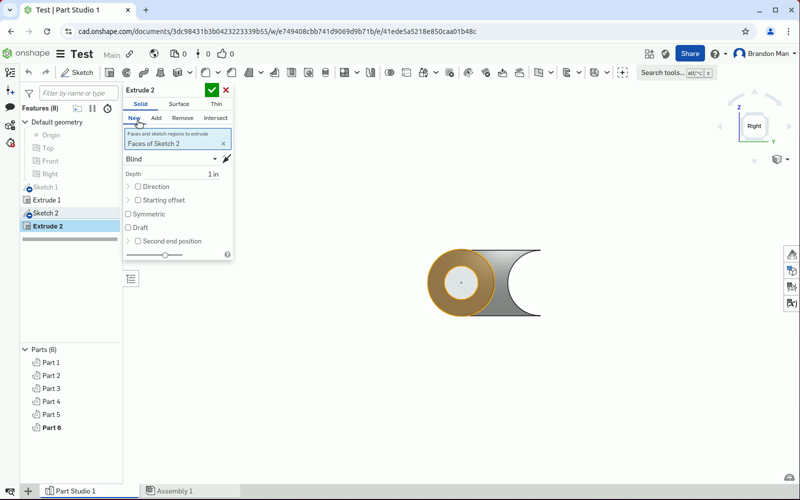
click(137, 120)
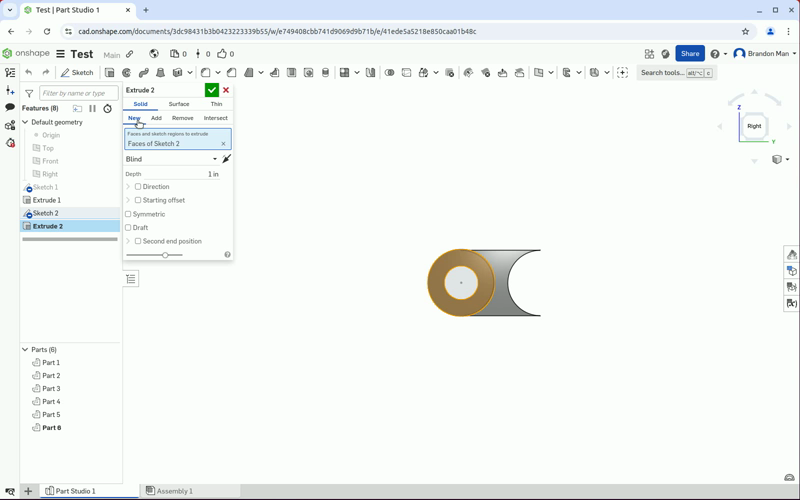
key(tab, 4)
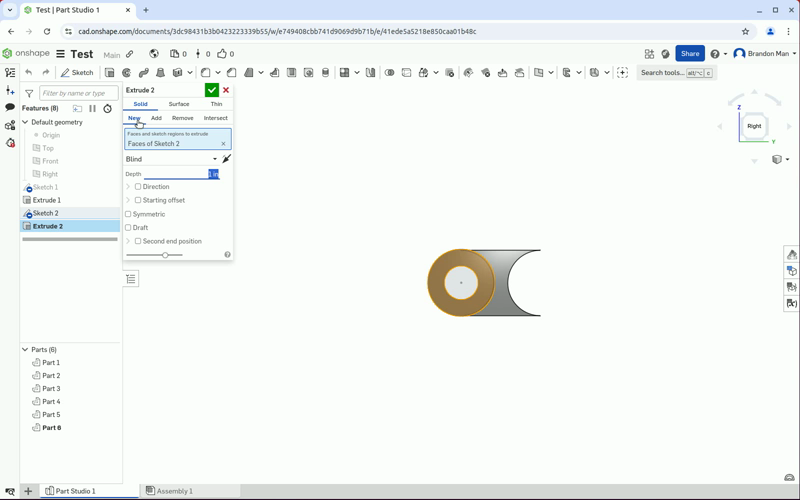
text(0.963)
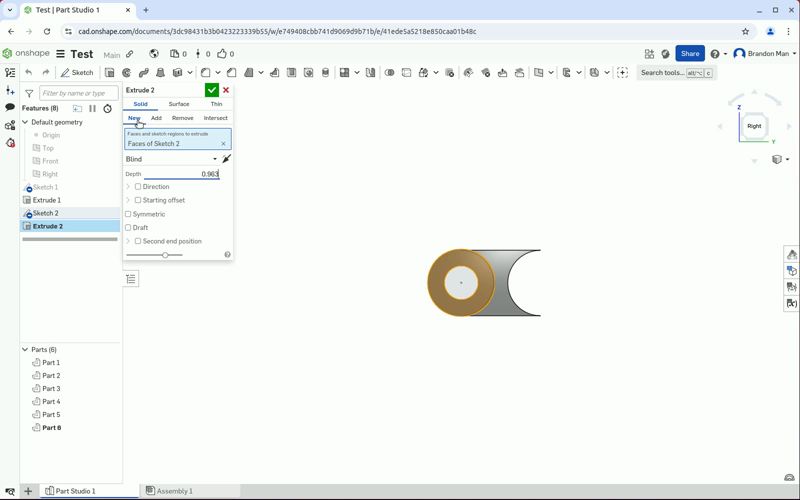
key(enter)
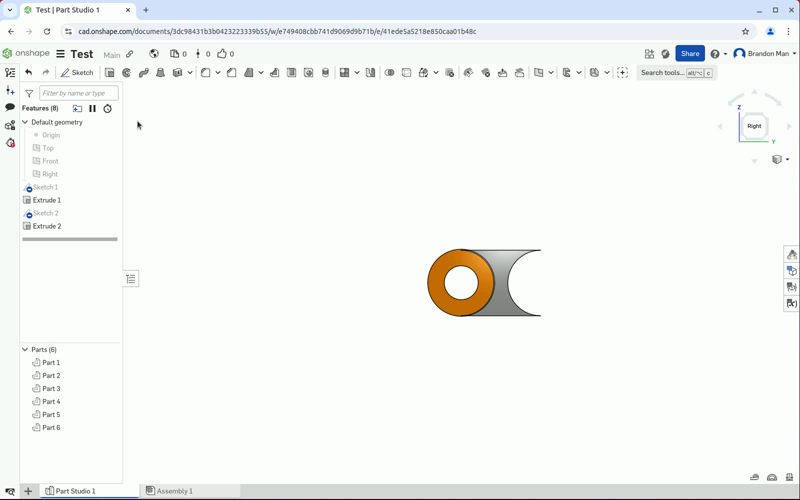
key(shift+h)
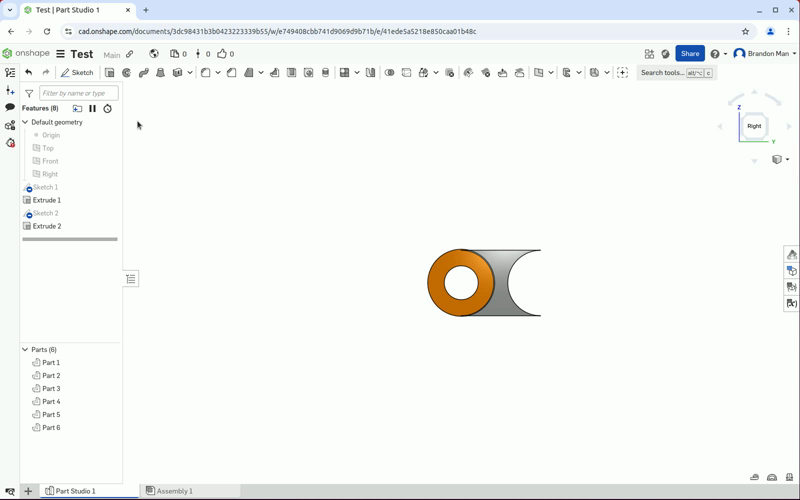
key(shift+h)
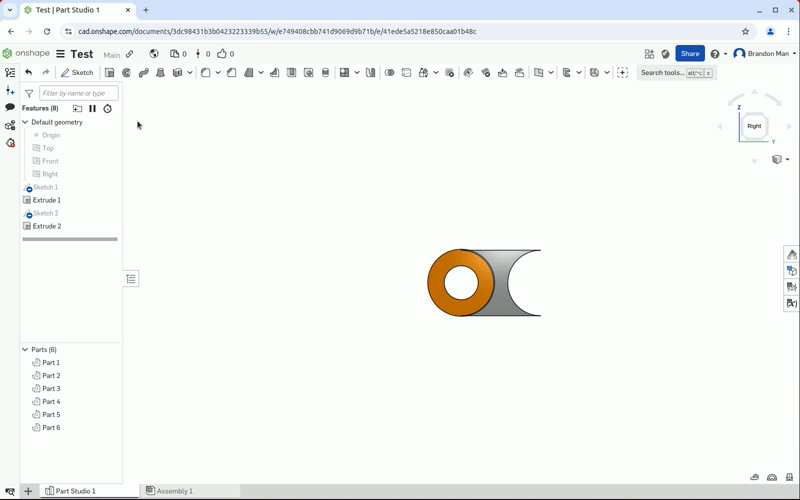
mouse_move(73, 189)
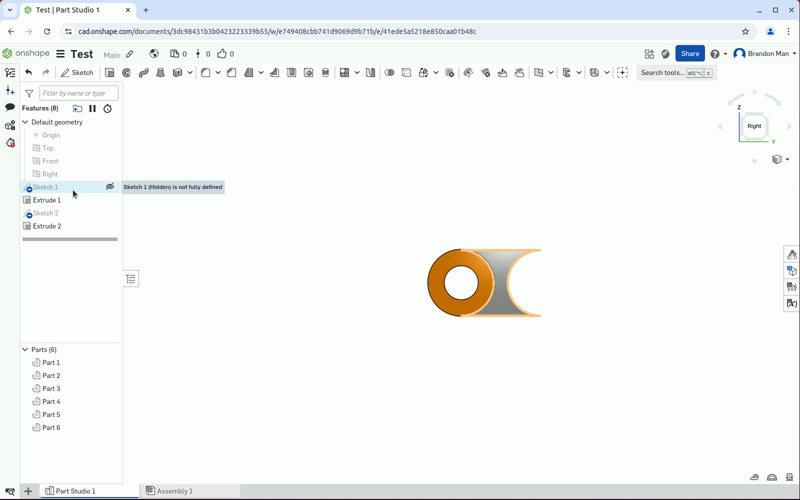
click(73, 189)
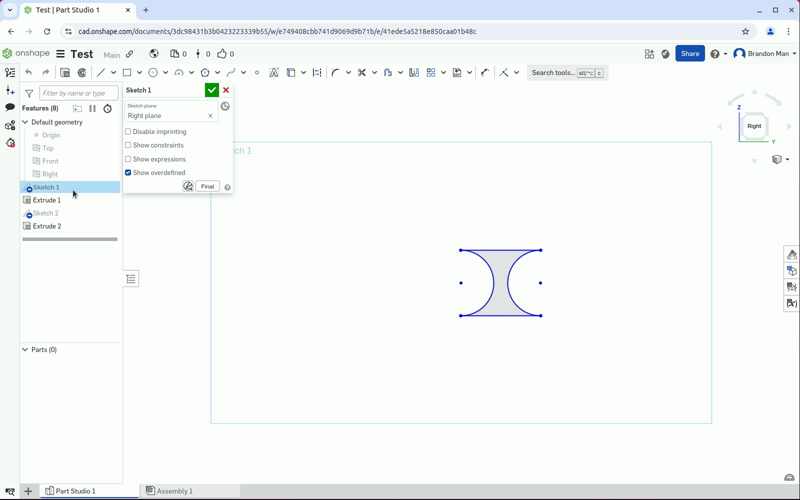
mouse_move(229, 92)
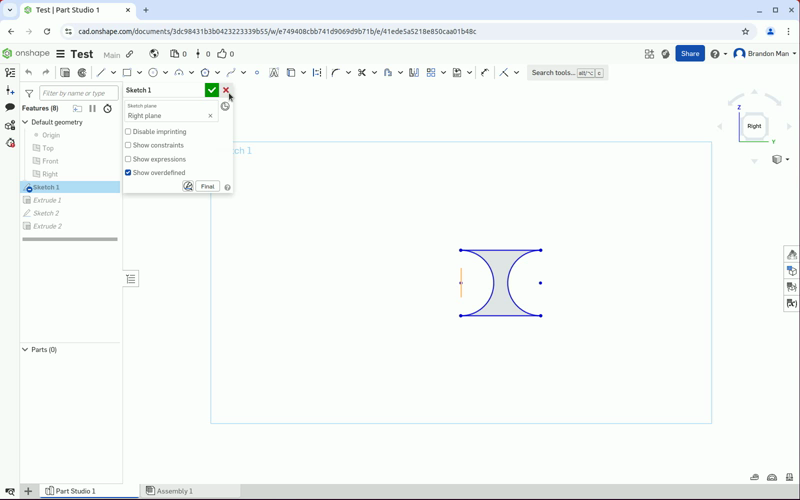
click(229, 92)
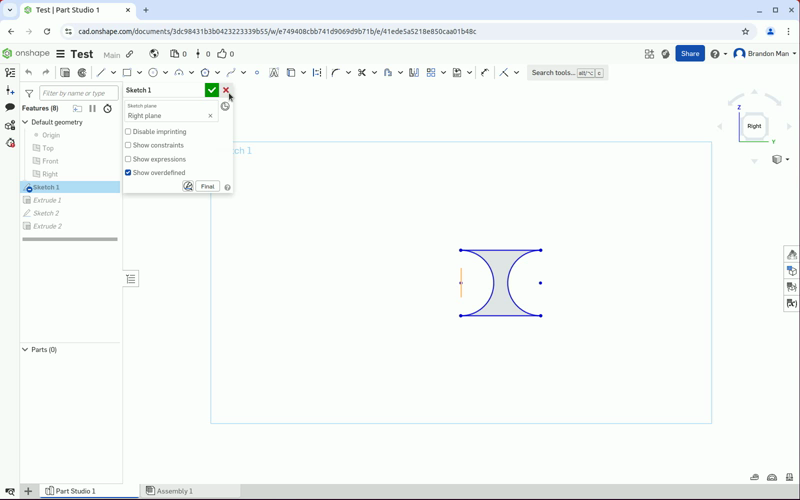
key(shift+s)
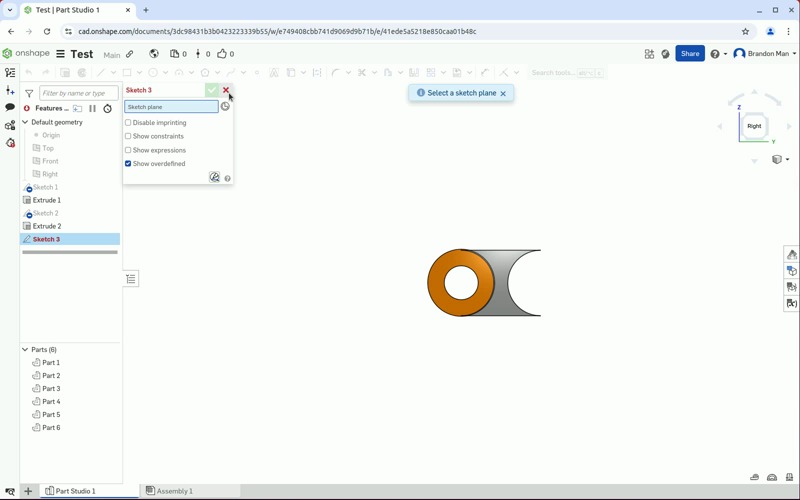
mouse_move(73, 176)
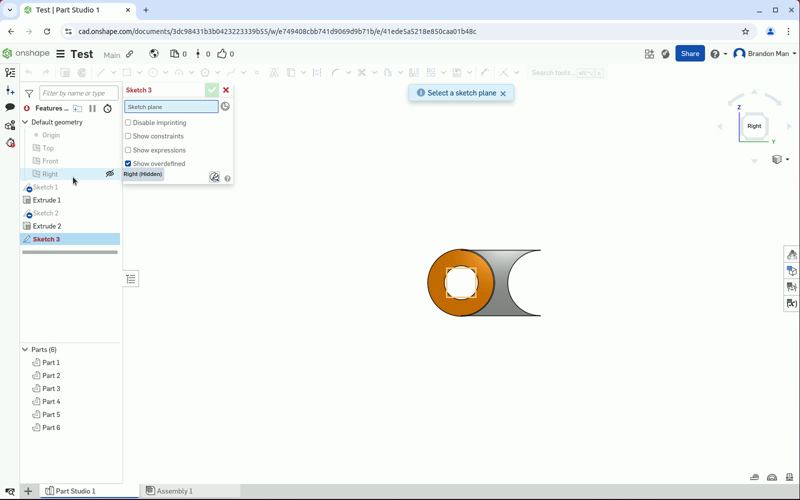
click(73, 176)
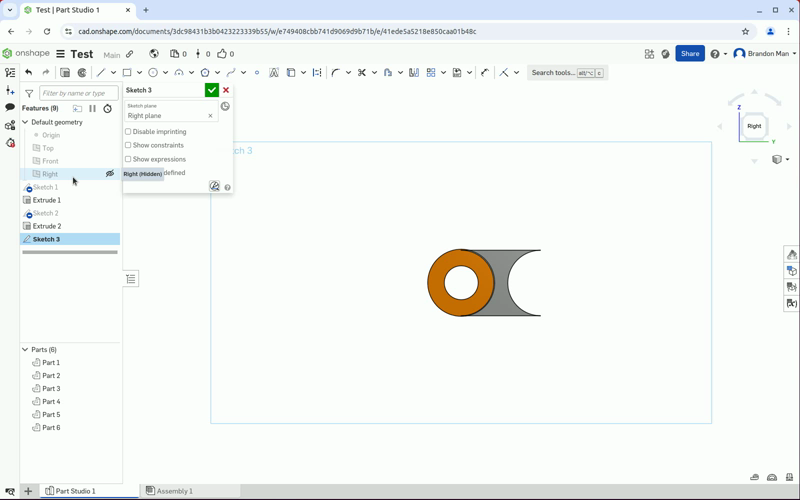
mouse_move(73, 352)
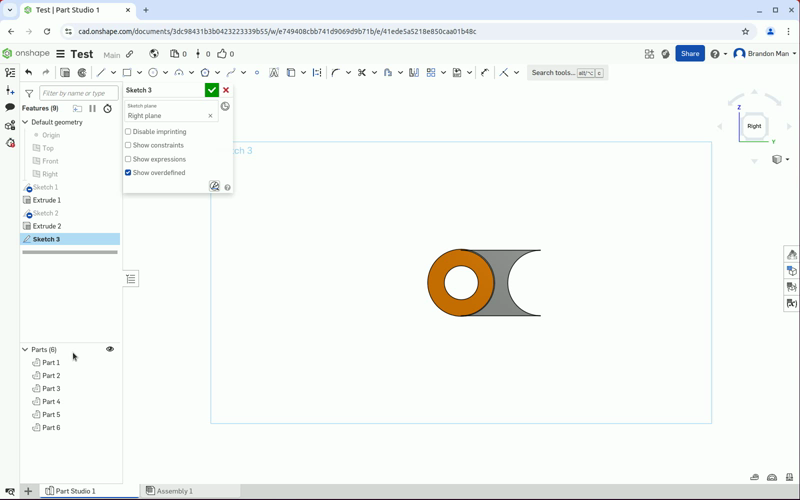
key(y)
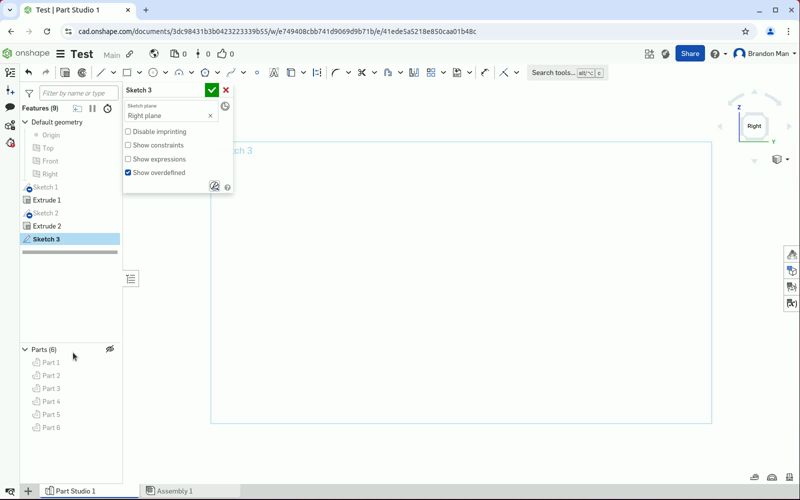
key(c)
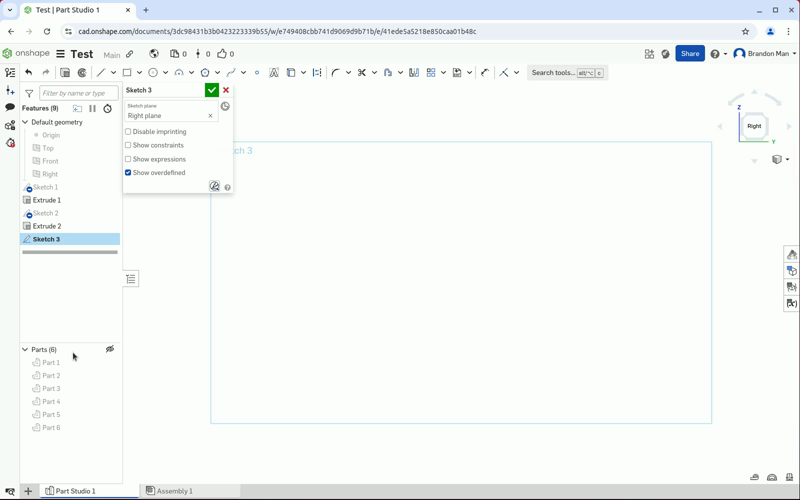
key_down(shift)
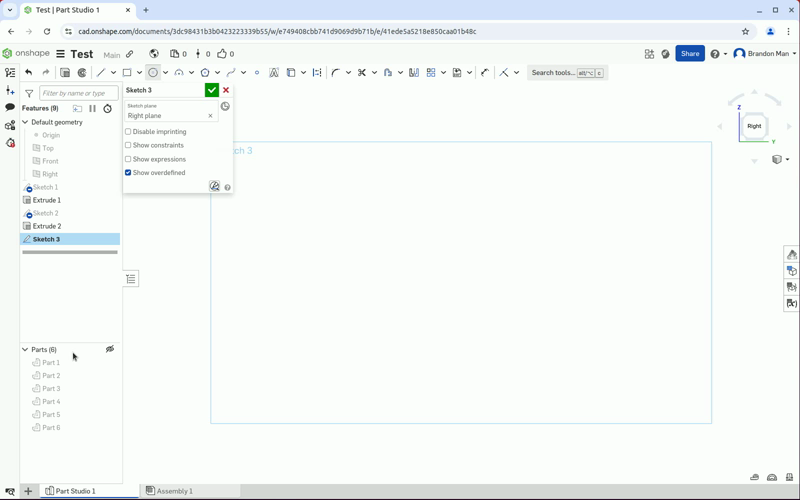
mouse_move(540, 282)
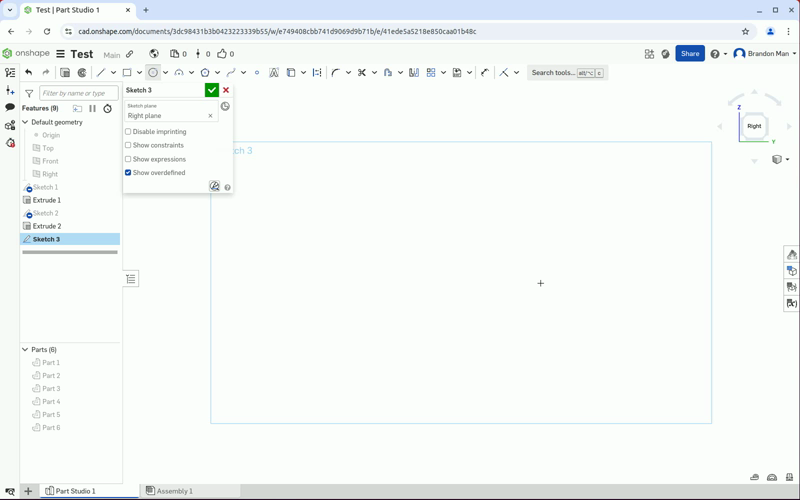
click(540, 282)
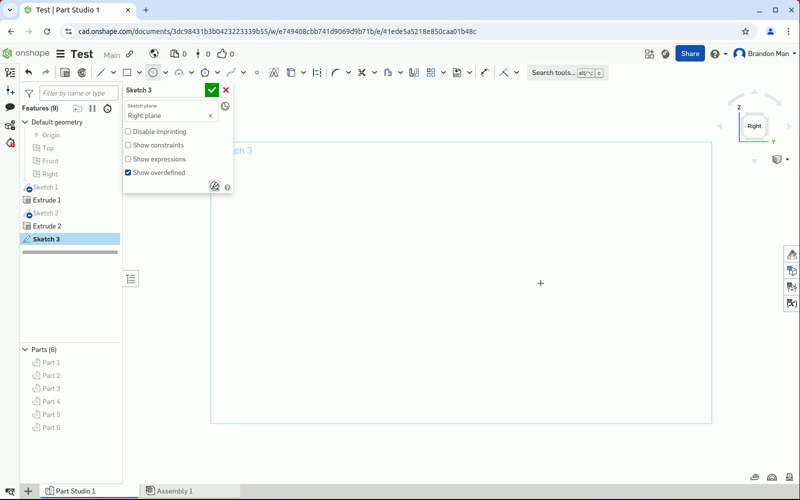
key_up(shift)
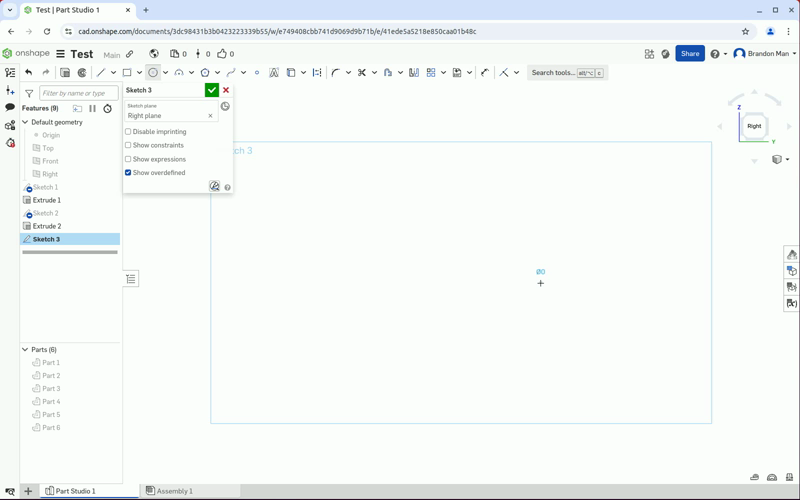
mouse_move(574, 282)
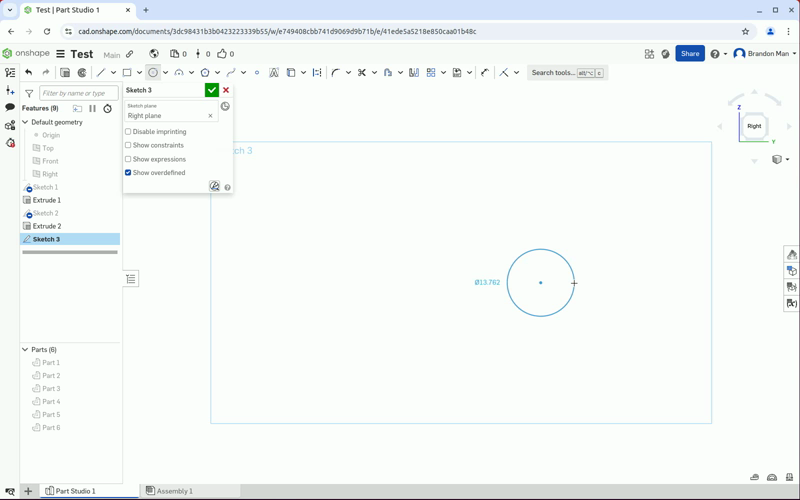
click(574, 282)
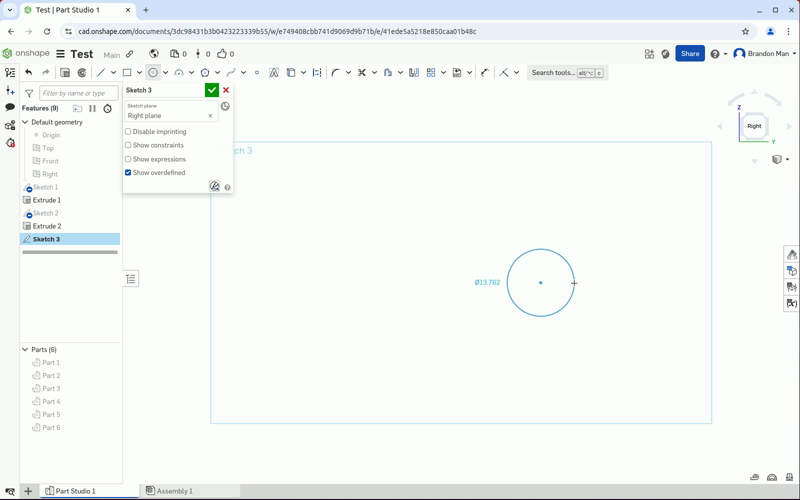
key(esc)
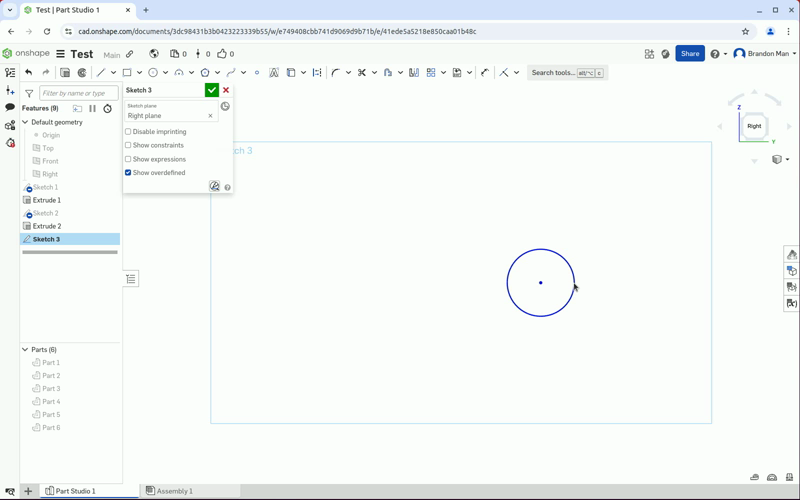
key(c)
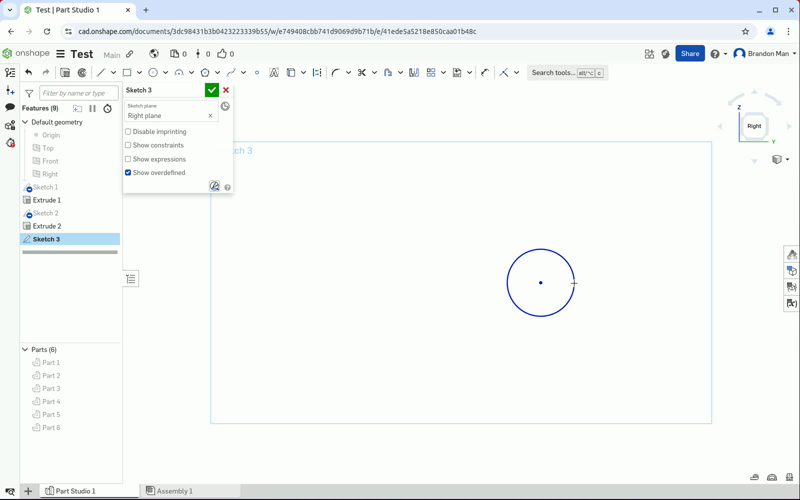
key_down(shift)
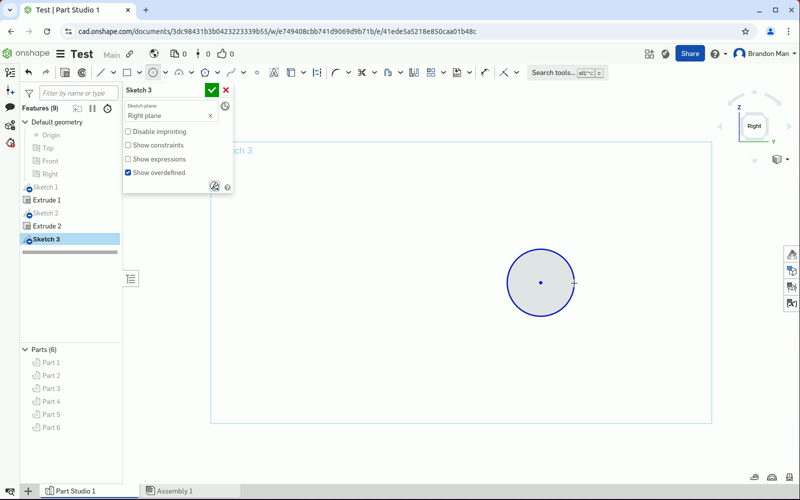
mouse_move(540, 282)
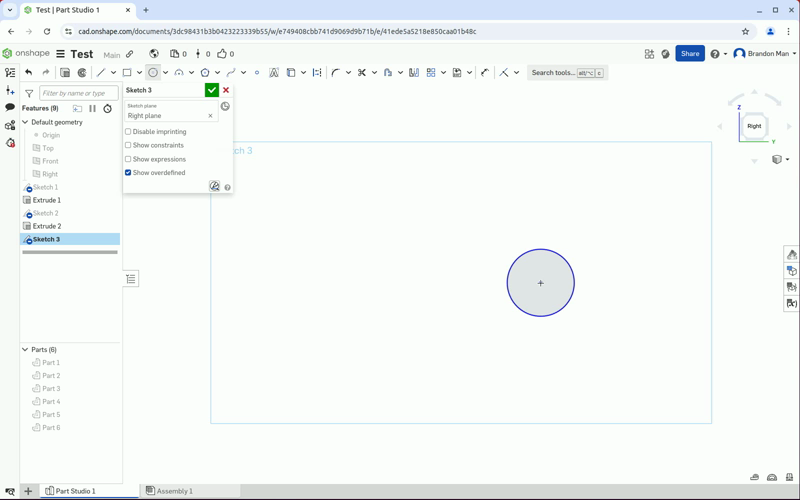
click(540, 282)
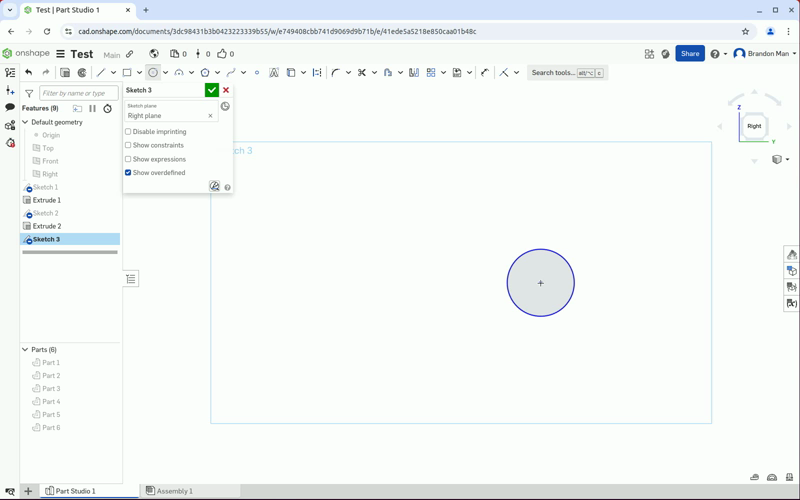
key_up(shift)
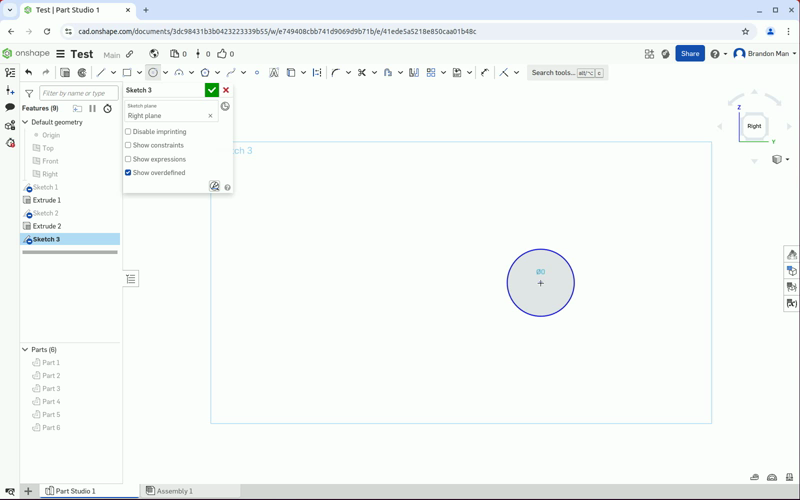
mouse_move(557, 282)
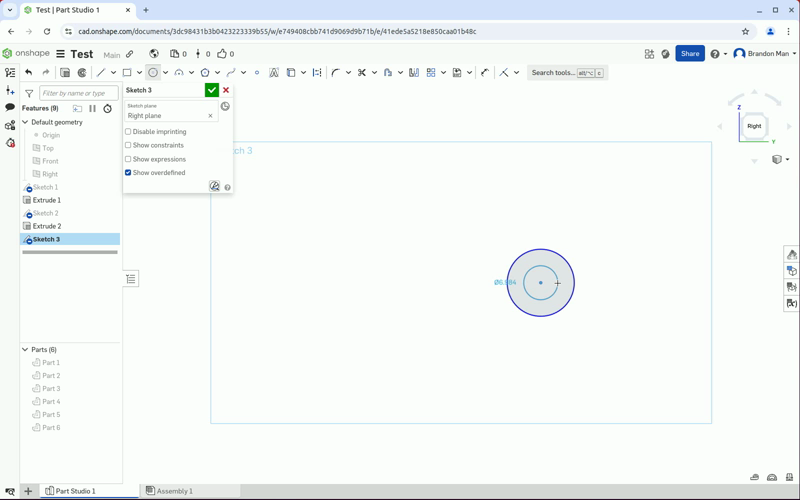
click(557, 282)
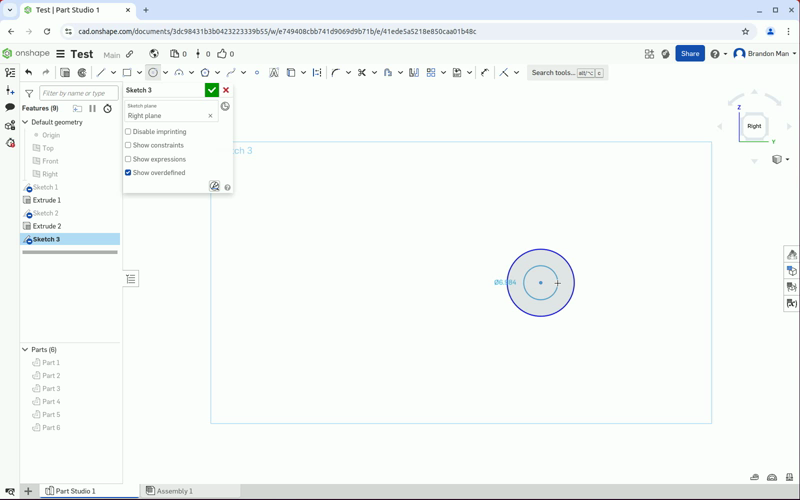
key(esc)
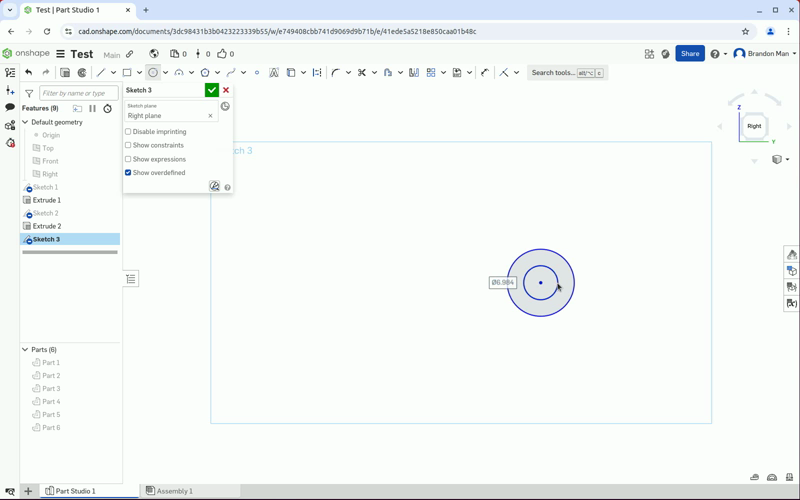
mouse_move(516, 263)
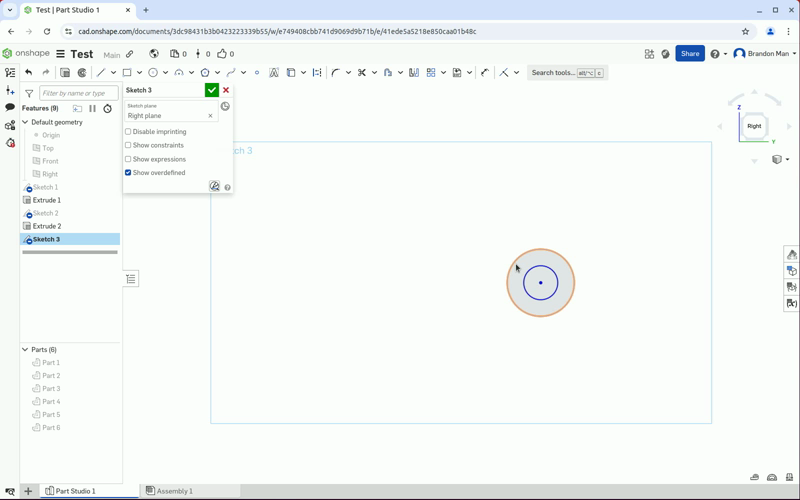
click(516, 263)
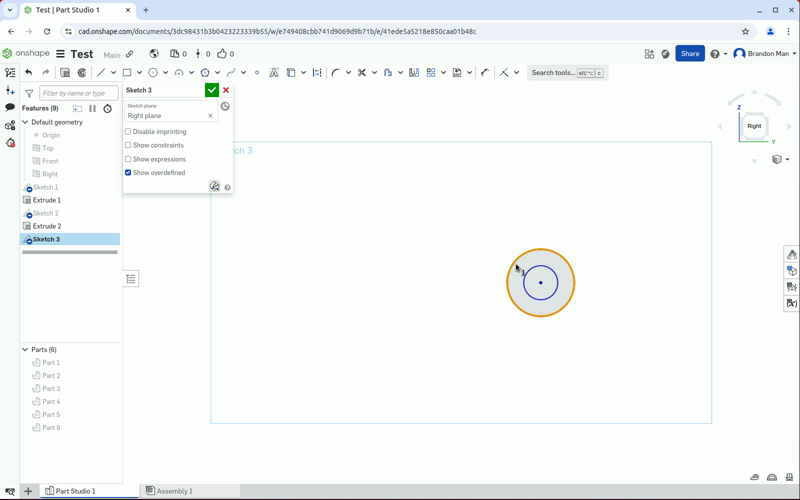
mouse_move(73, 352)
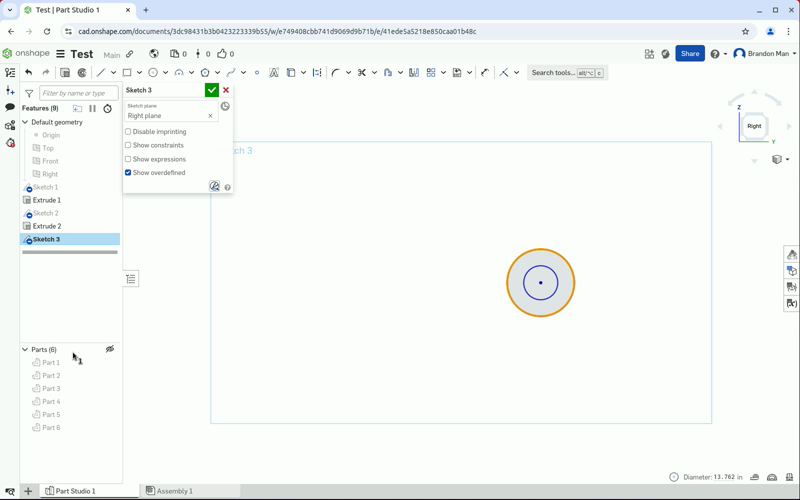
key(shift+y)
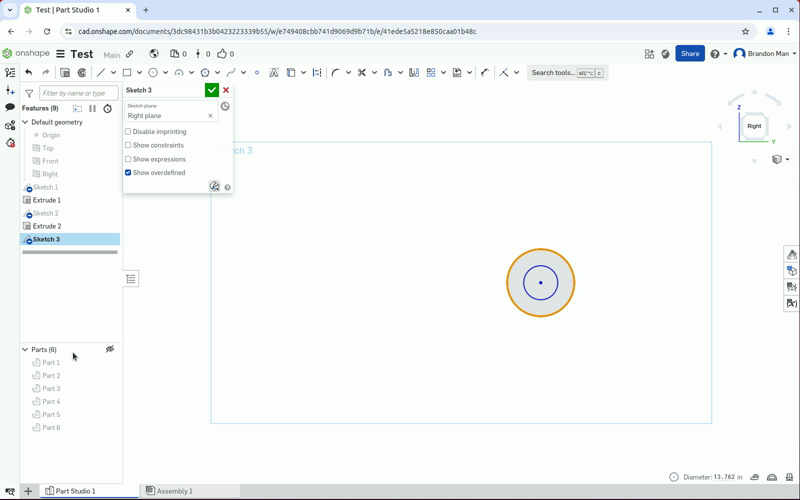
key(shift+e)
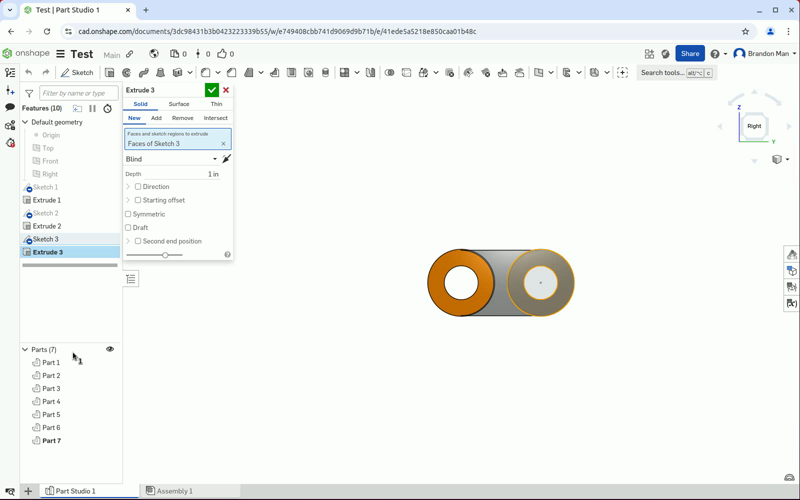
mouse_move(143, 106)
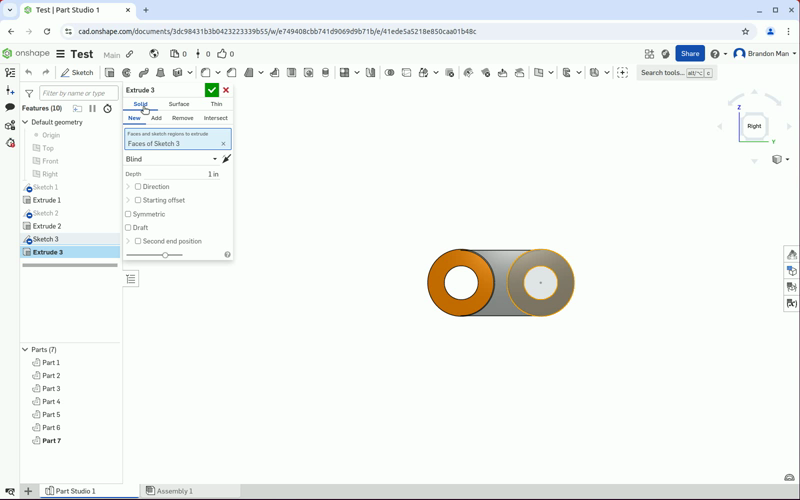
click(143, 106)
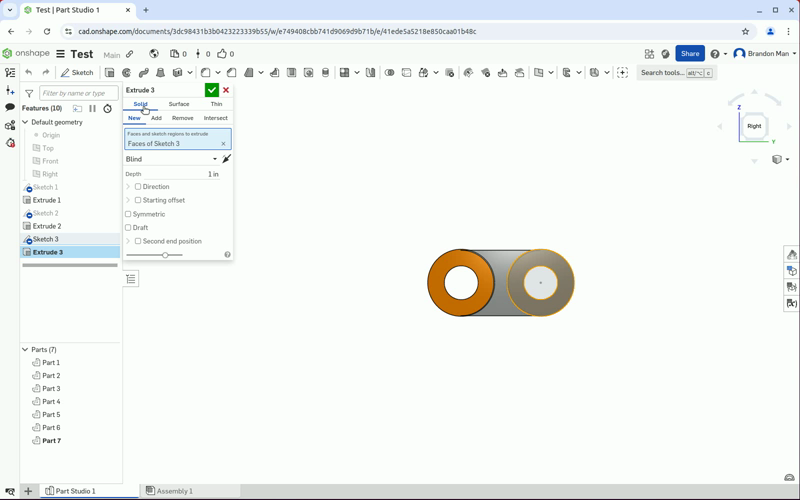
mouse_move(137, 120)
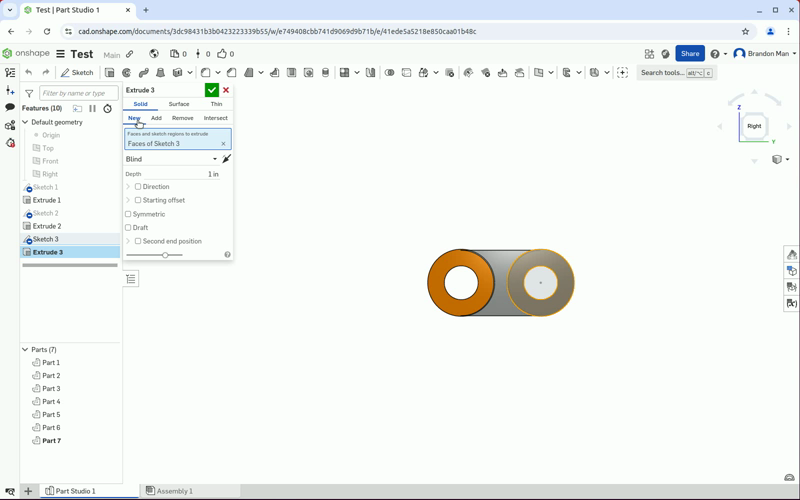
click(137, 120)
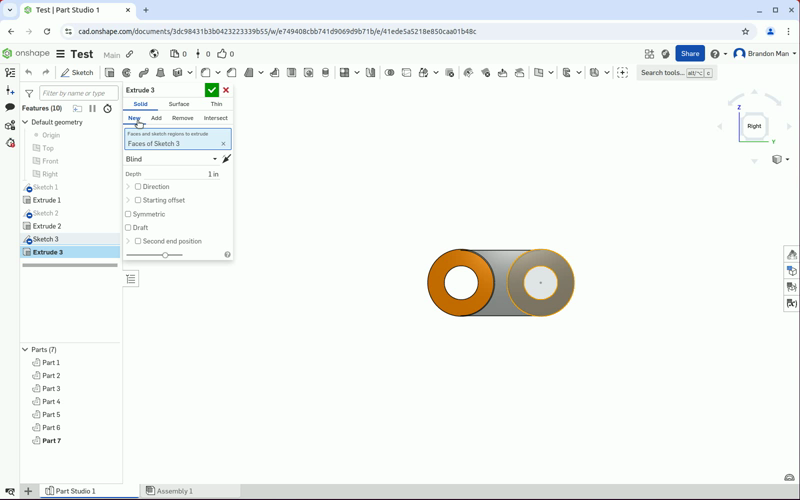
key(tab, 4)
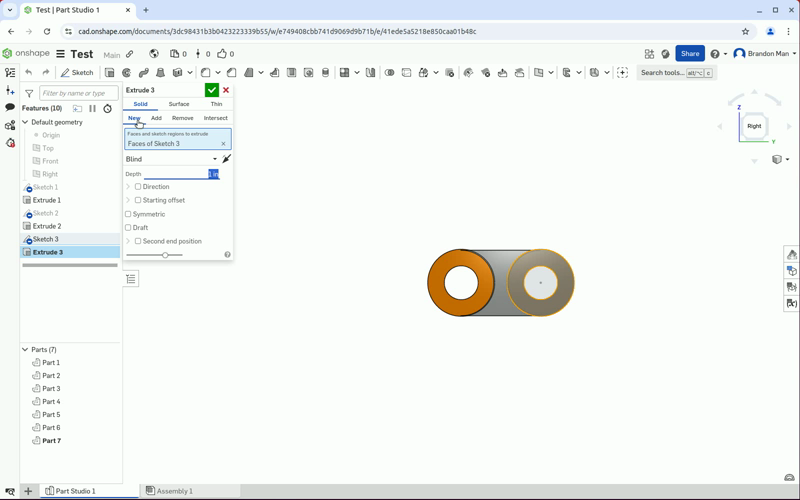
text(-0.963)
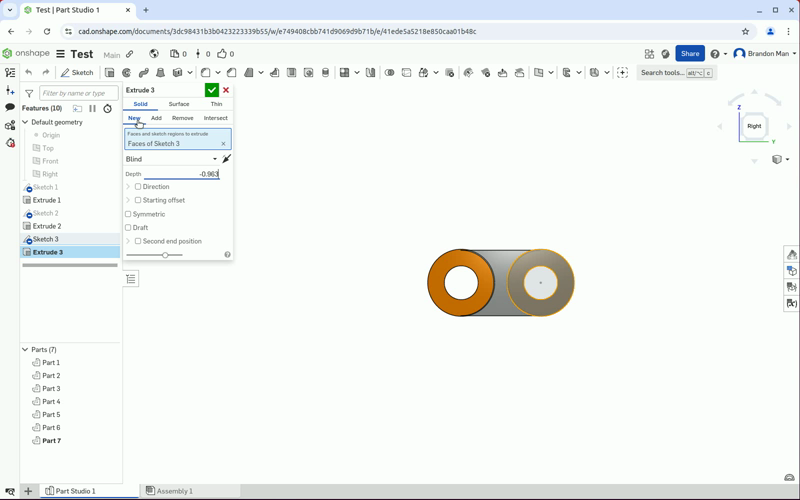
key(enter)
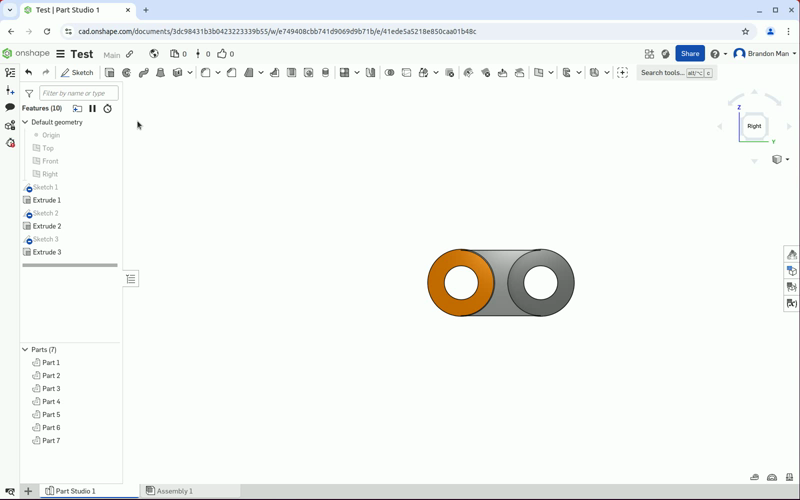
key(shift+h)
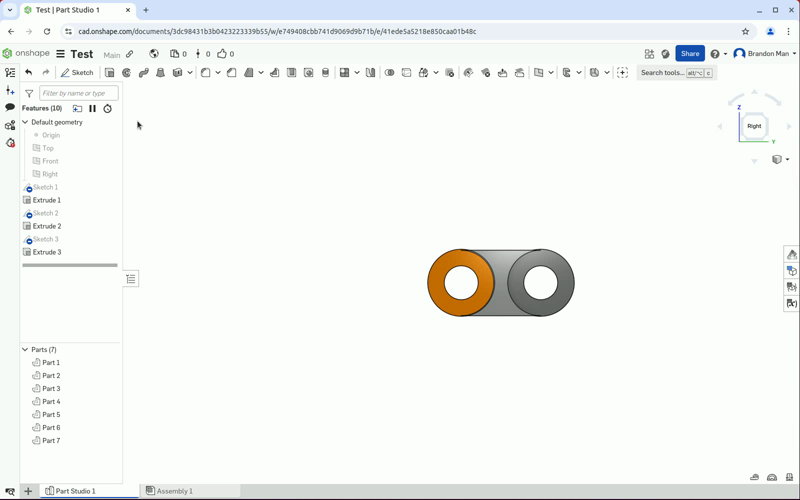
key(shift+h)
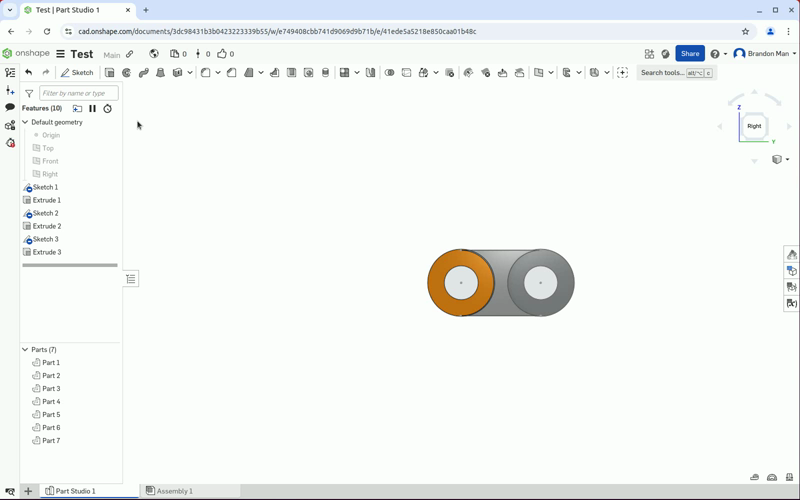
key(shift+7)
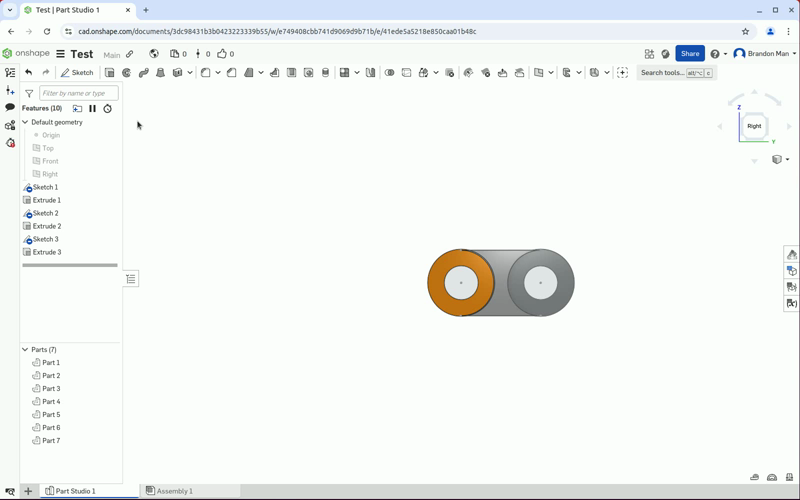
key(right, 2)
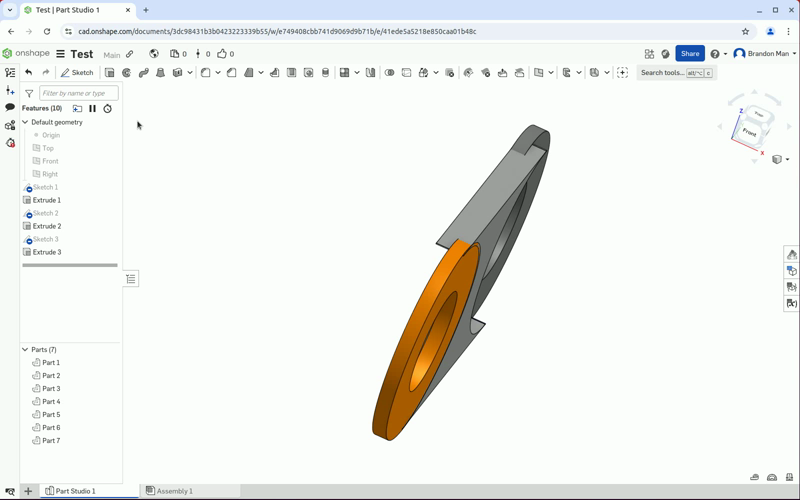
key(down, 2)
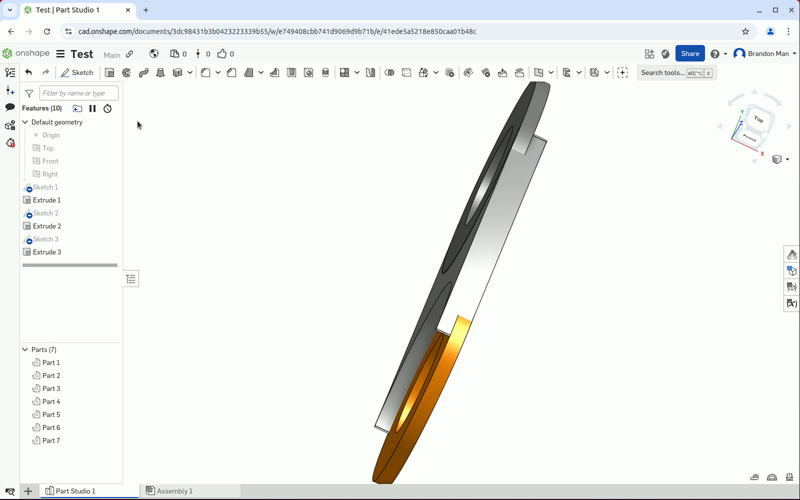
key(up, 2)
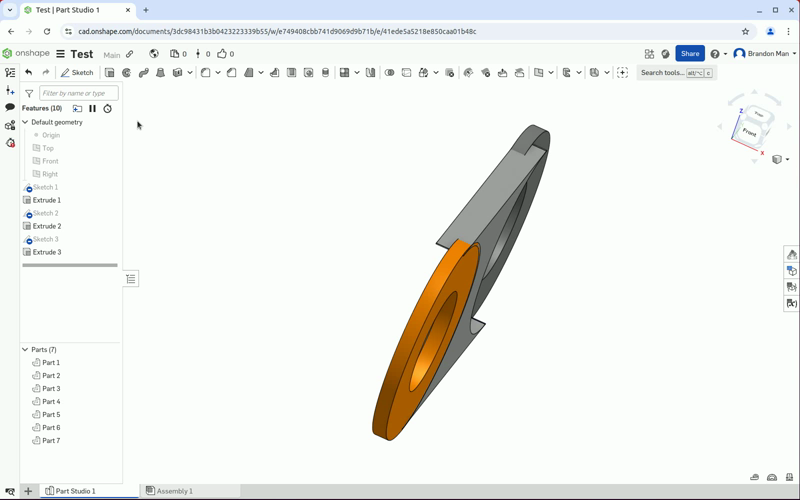
key(left, 2)
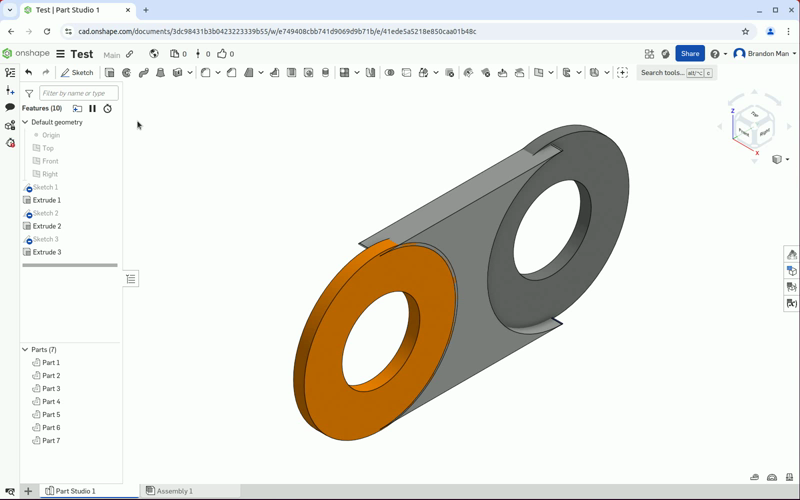
mouse_move(73, 189)
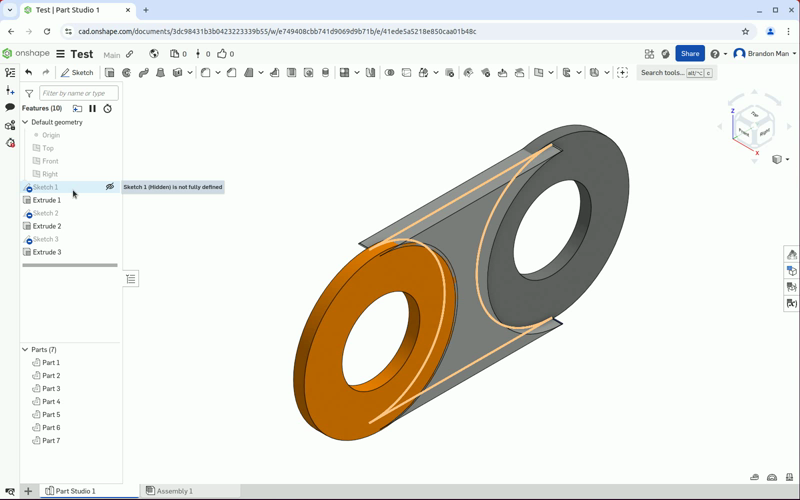
click(73, 189)